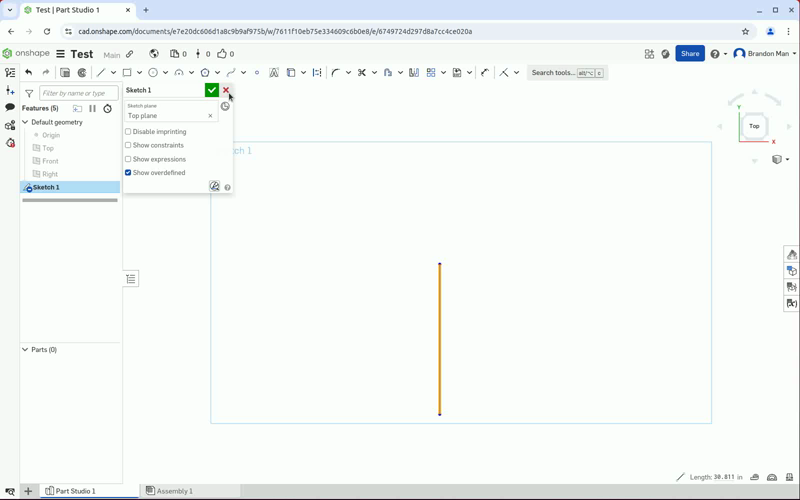
key(shift+h)
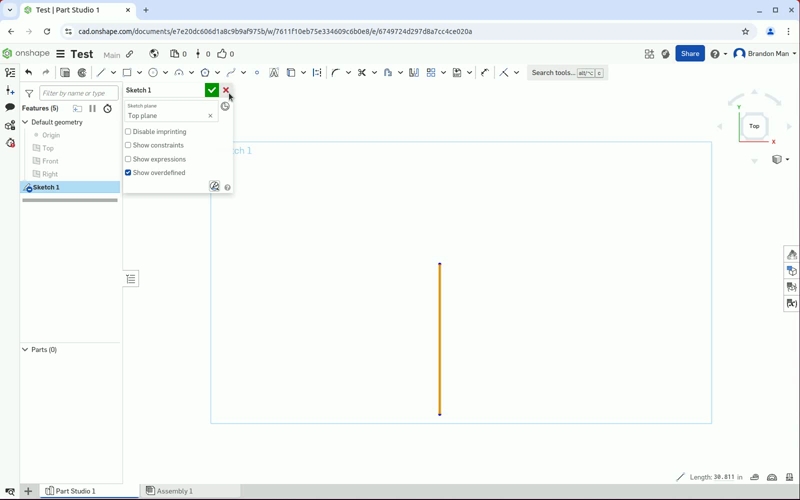
key(shift+s)
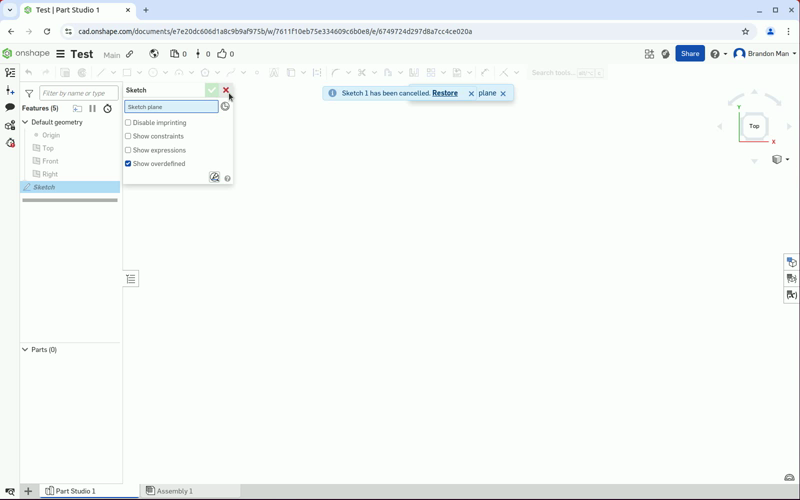
mouse_move(73, 150)
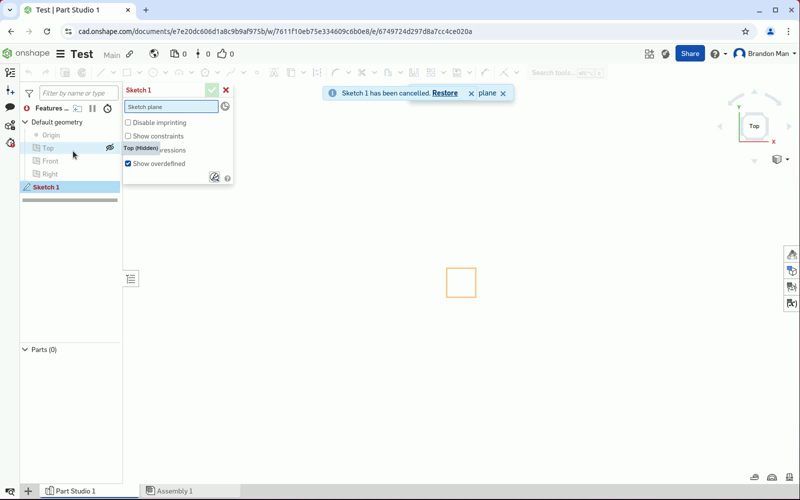
click(73, 150)
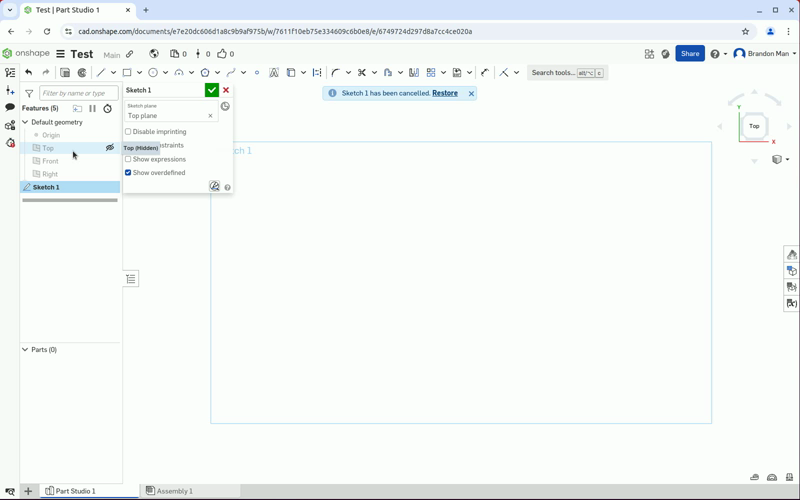
mouse_move(73, 352)
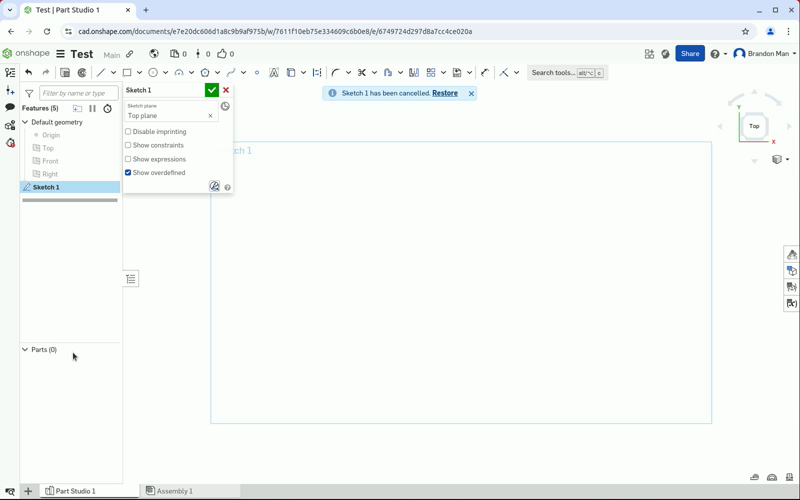
key(y)
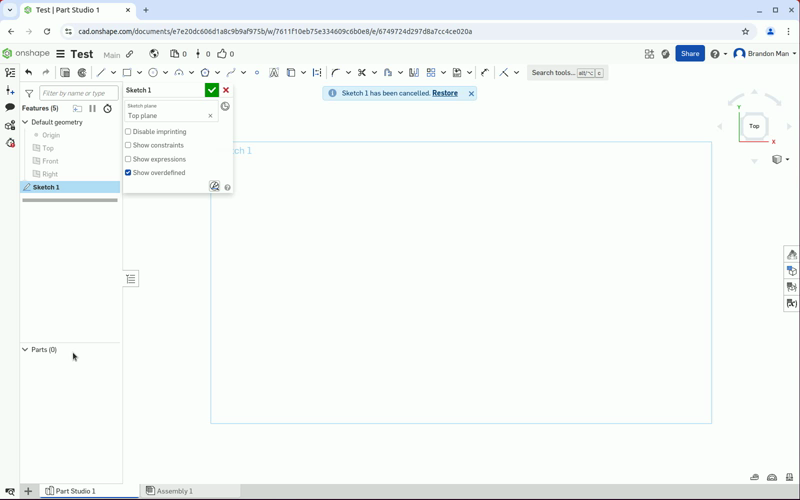
key(l)
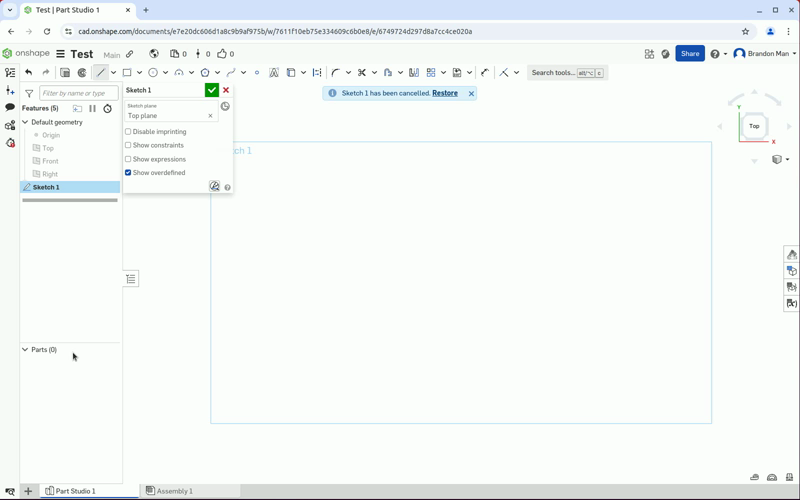
key_down(shift)
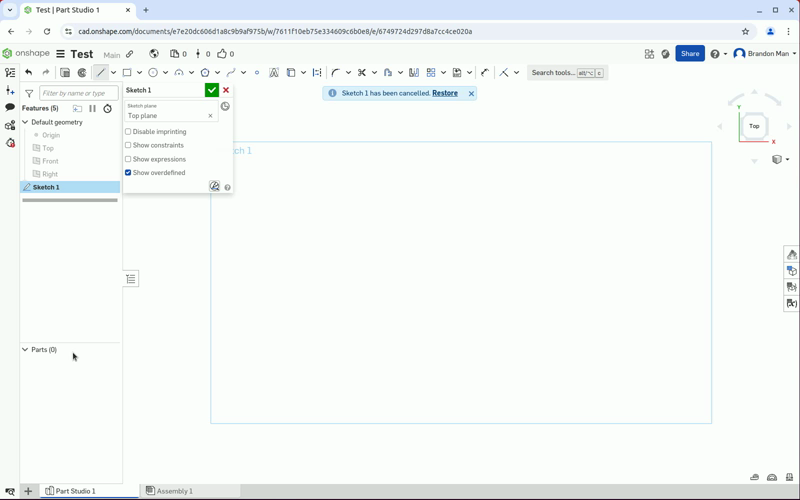
mouse_move(438, 395)
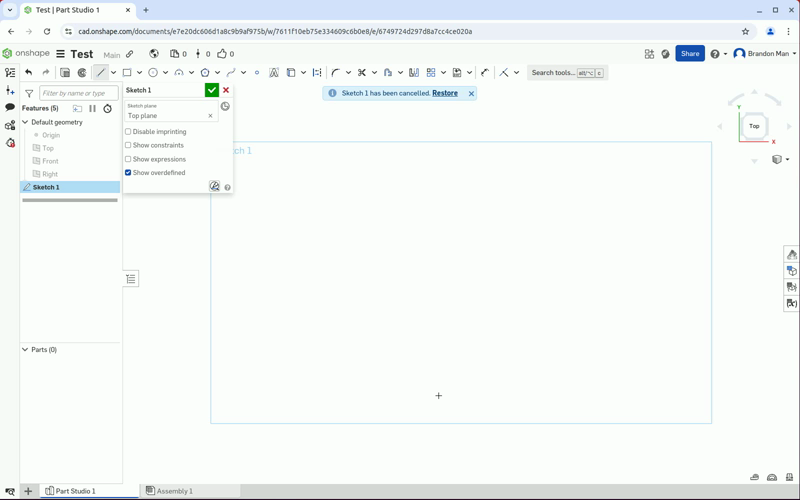
click(438, 395)
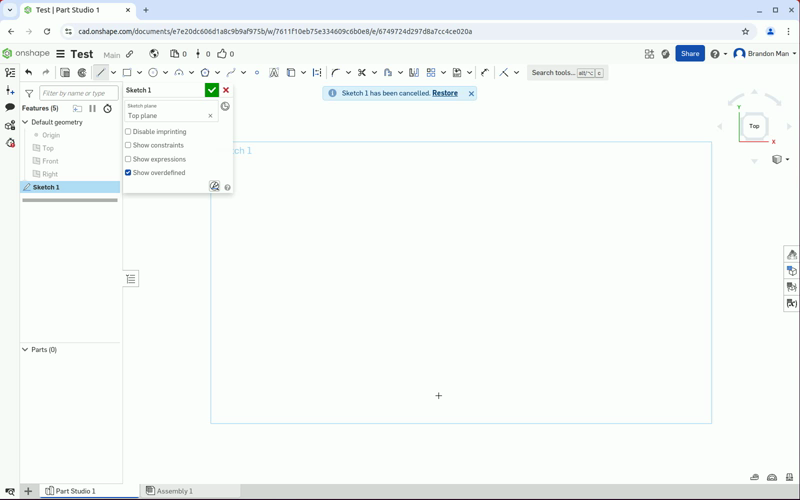
key_up(shift)
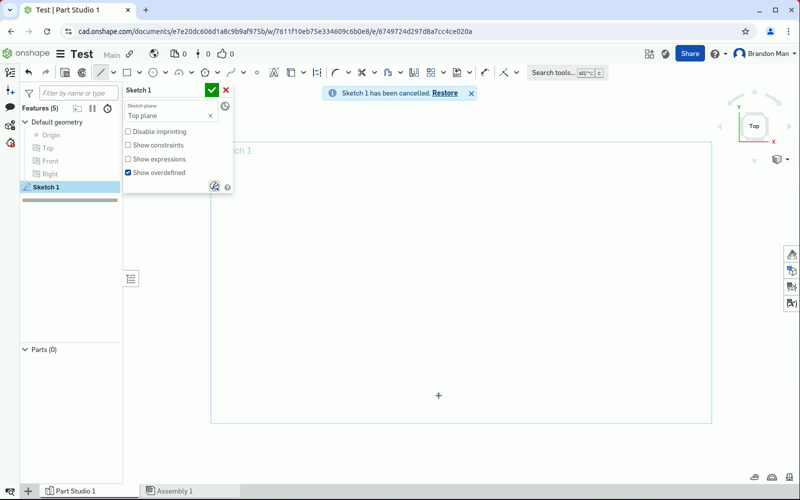
key_down(shift)
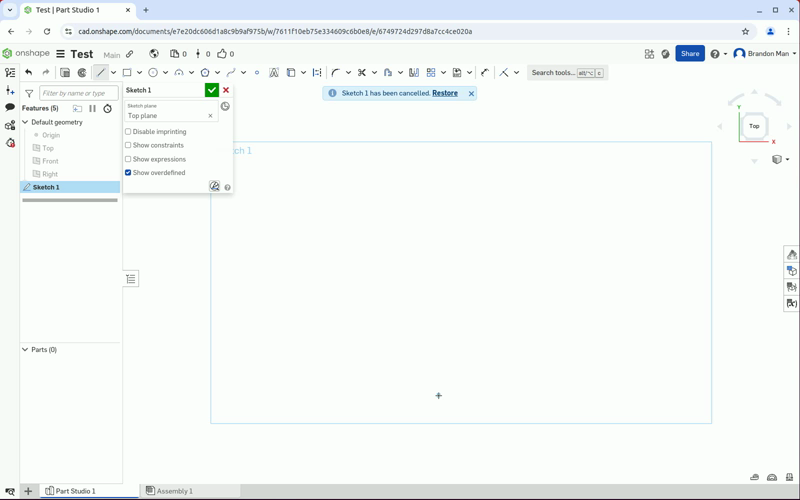
mouse_move(468, 395)
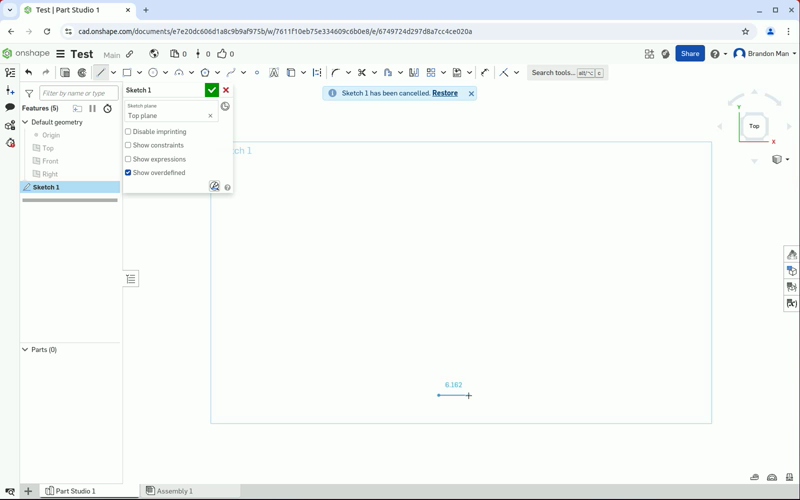
mouse_move(483, 395)
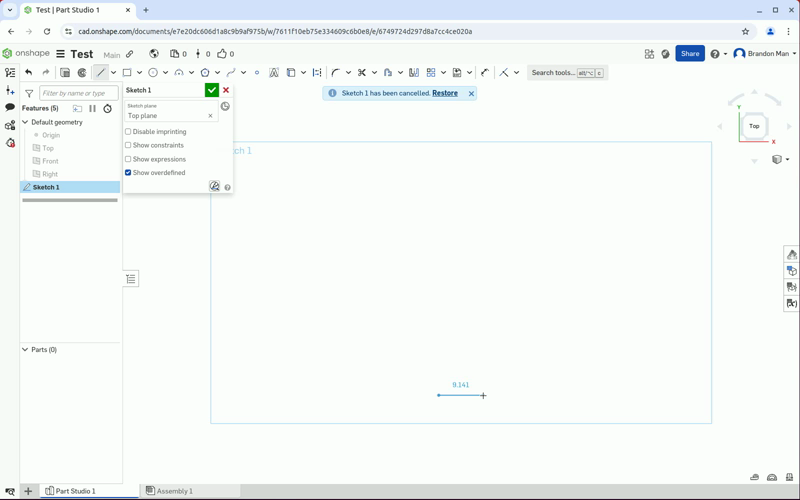
click(483, 395)
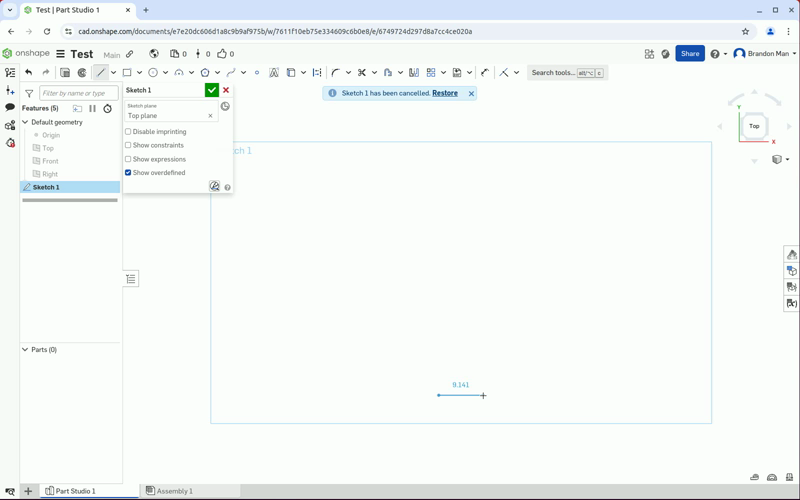
key_up(shift)
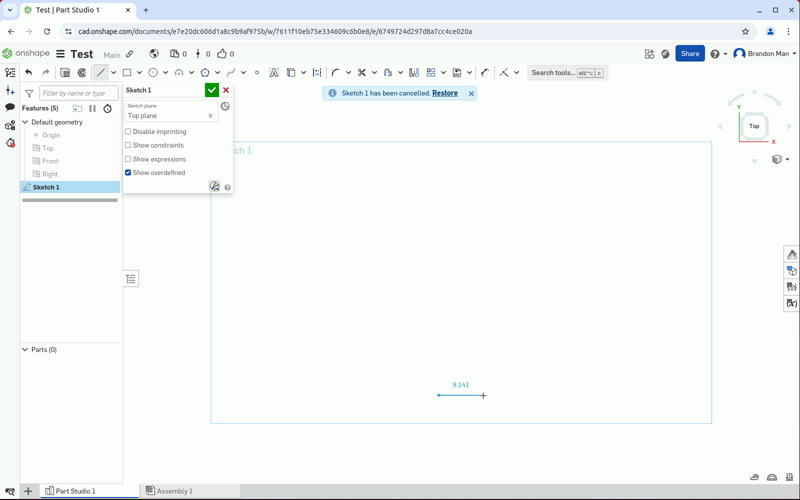
key_down(shift)
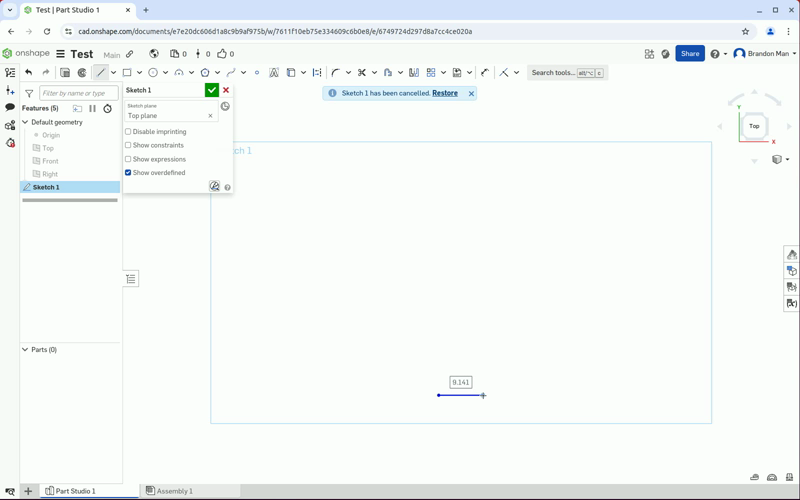
mouse_move(483, 171)
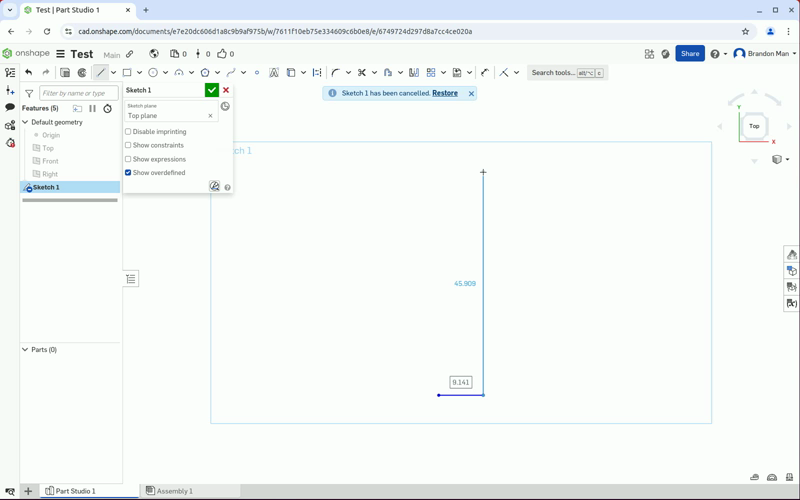
click(483, 171)
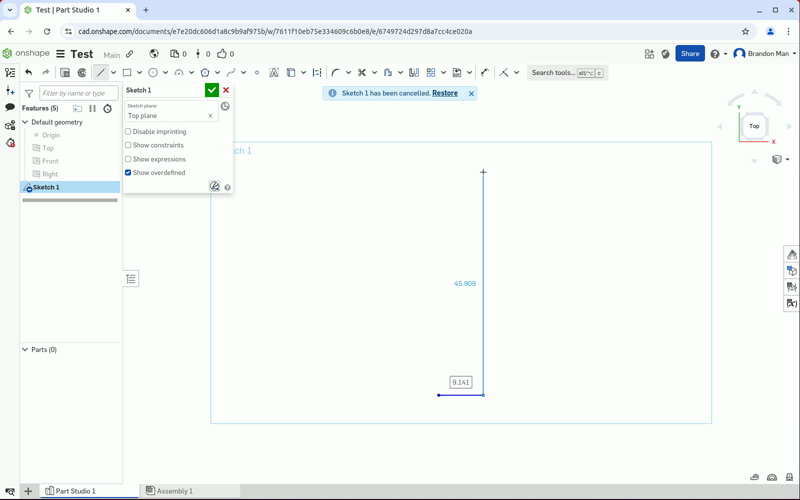
key_up(shift)
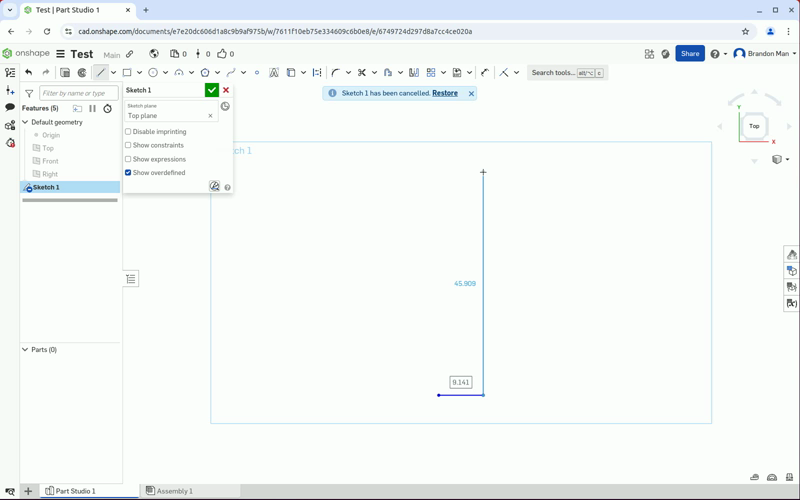
key_down(shift)
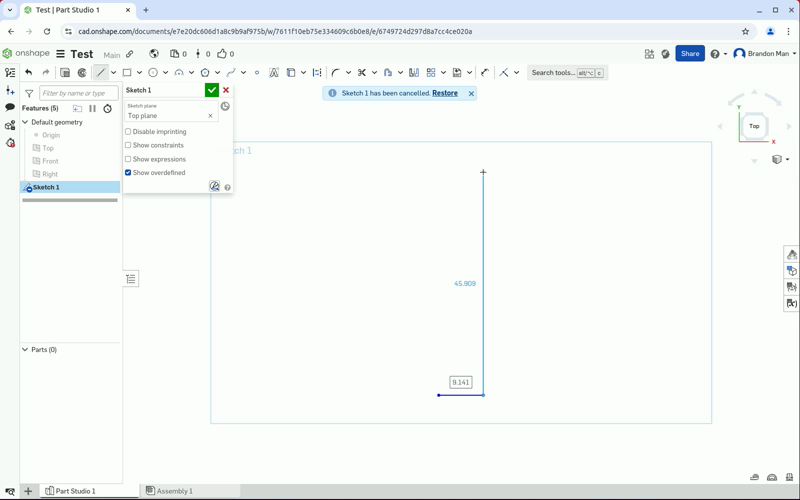
mouse_move(513, 171)
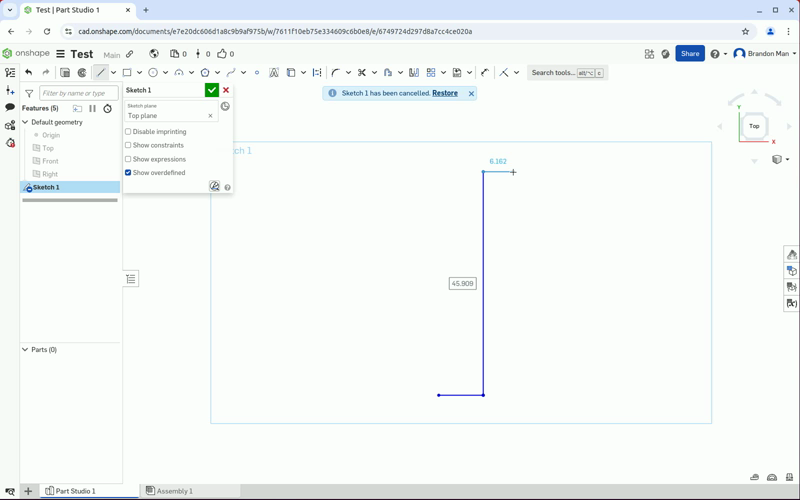
mouse_move(438, 171)
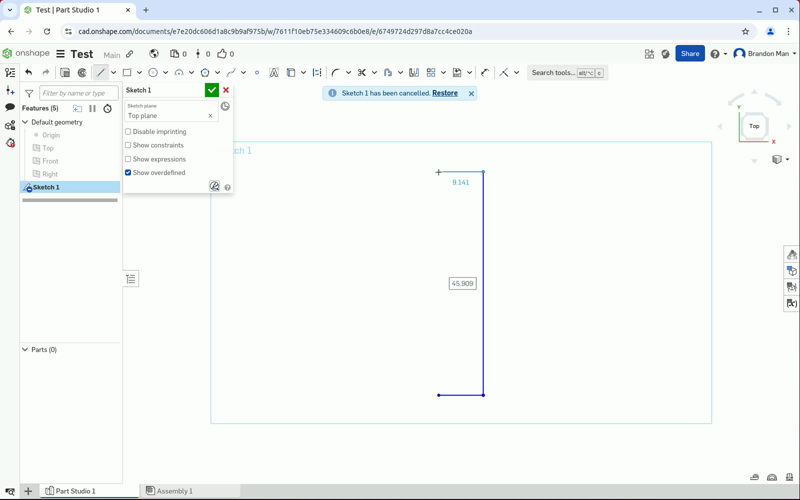
click(438, 171)
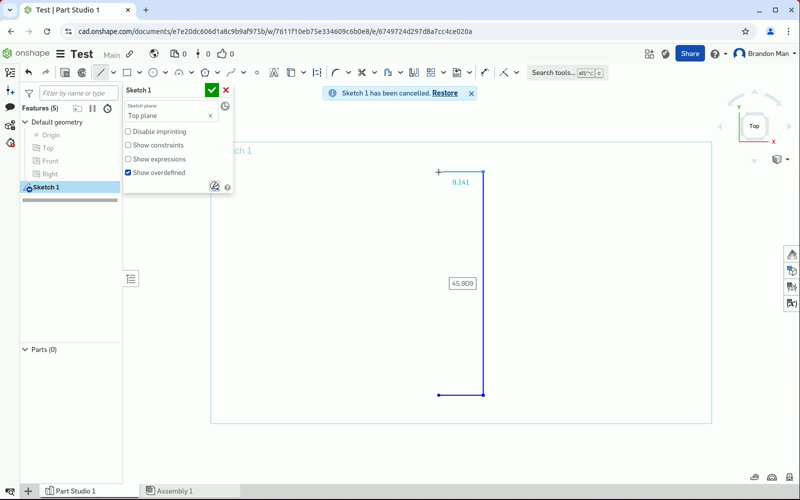
key_up(shift)
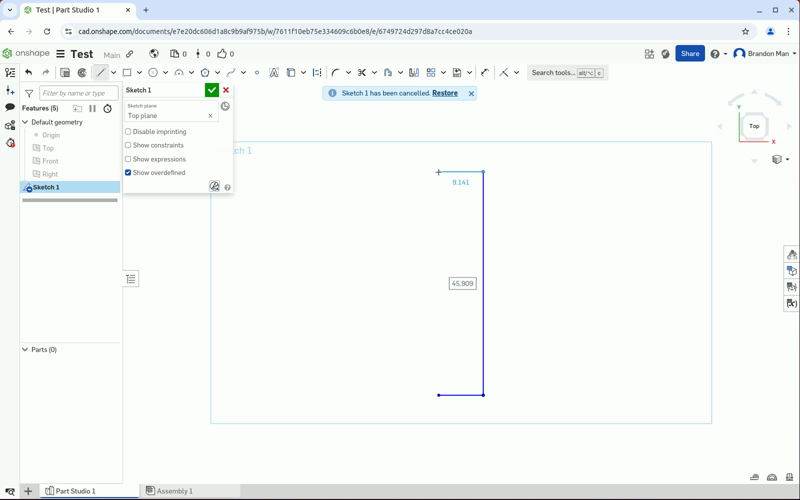
key_down(shift)
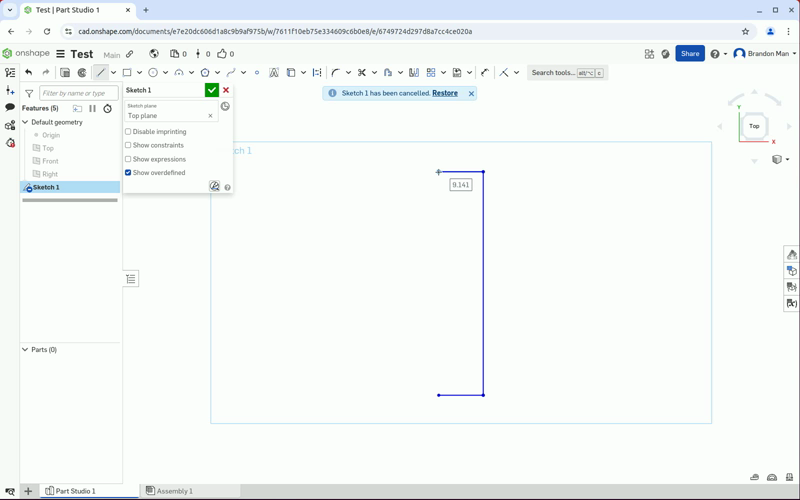
mouse_move(438, 395)
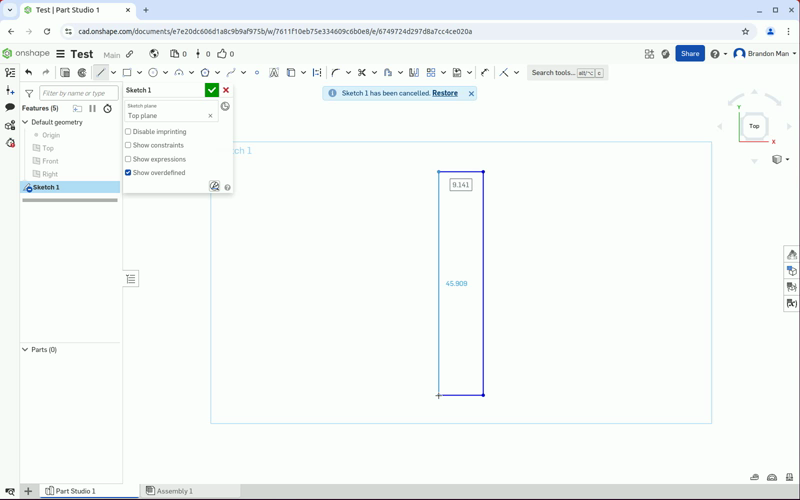
key_up(shift)
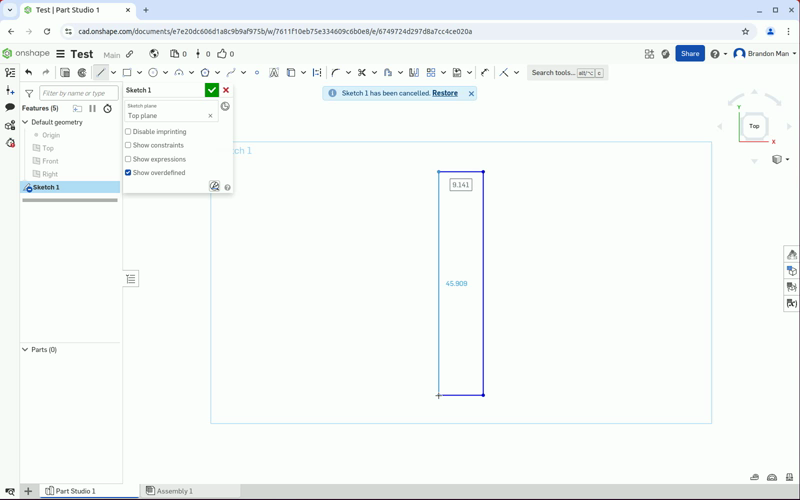
click(438, 395)
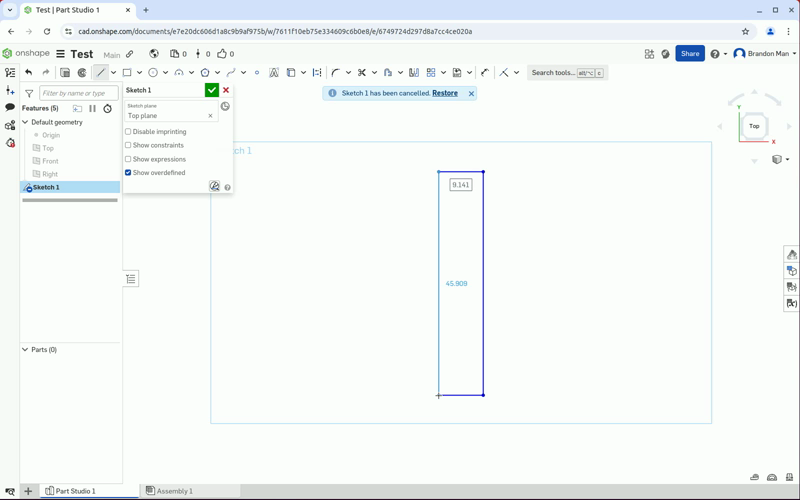
key(esc)
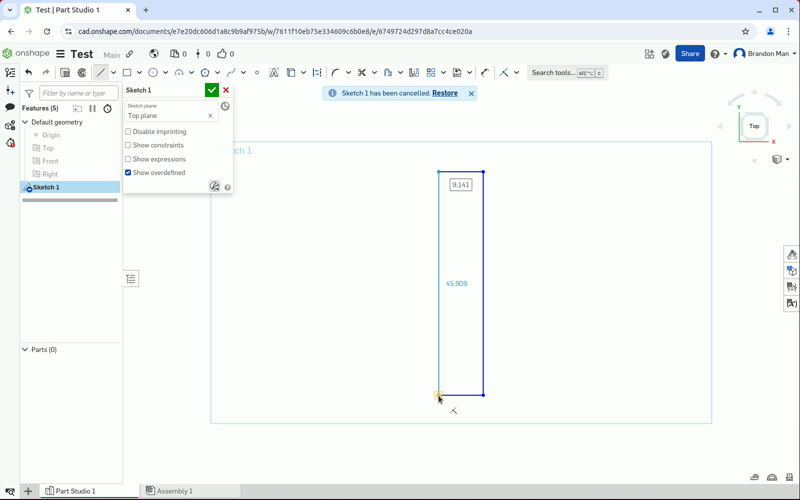
mouse_move(450, 374)
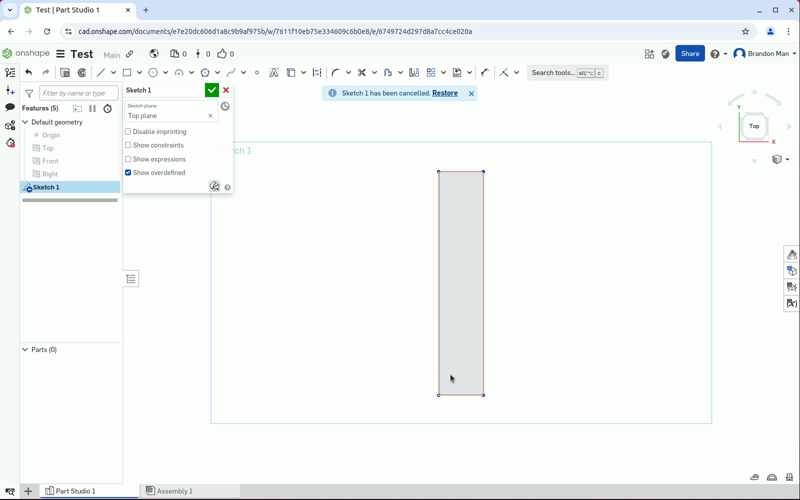
click(450, 374)
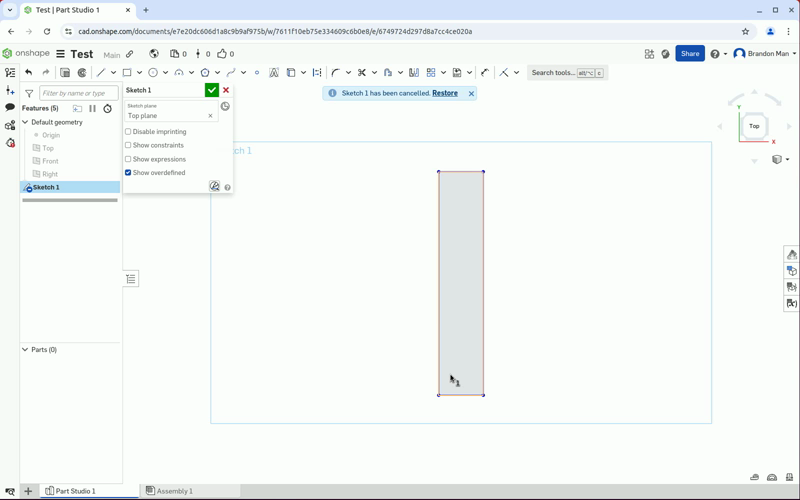
mouse_move(73, 352)
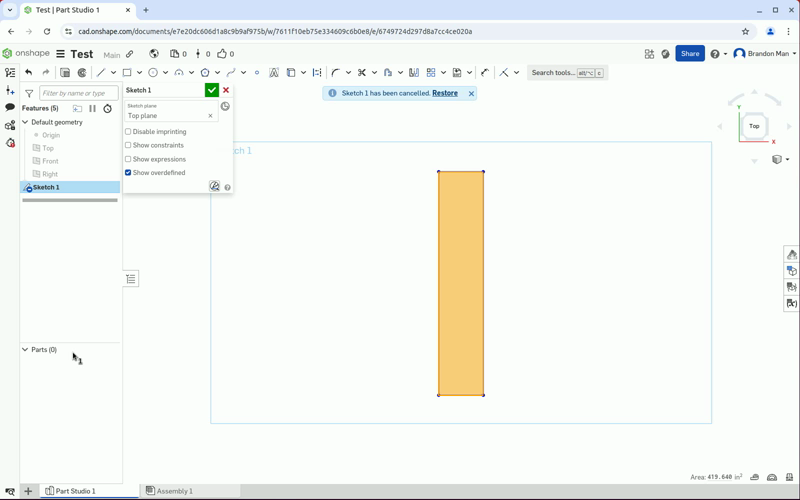
key(shift+y)
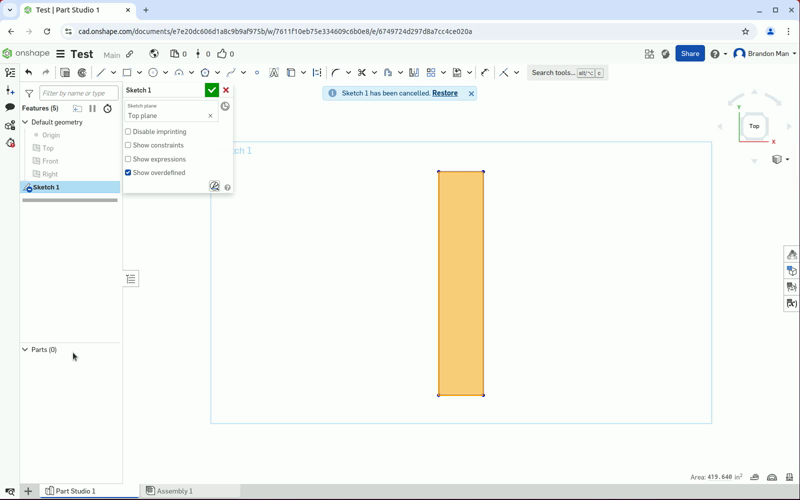
key(shift+e)
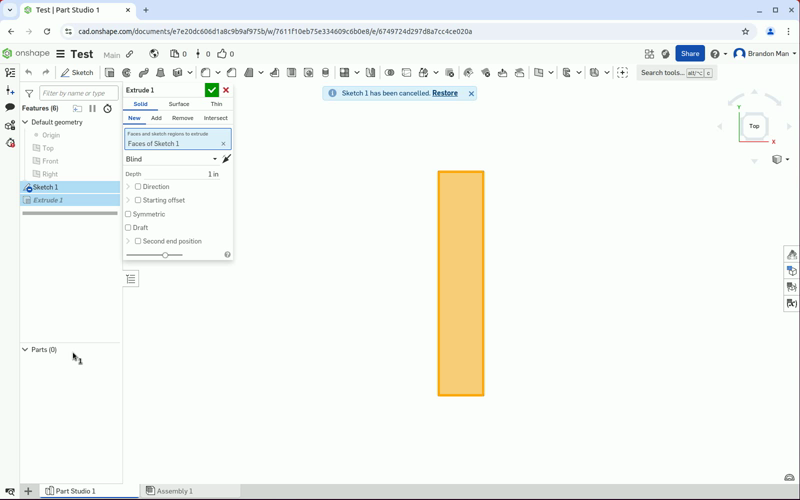
mouse_move(143, 106)
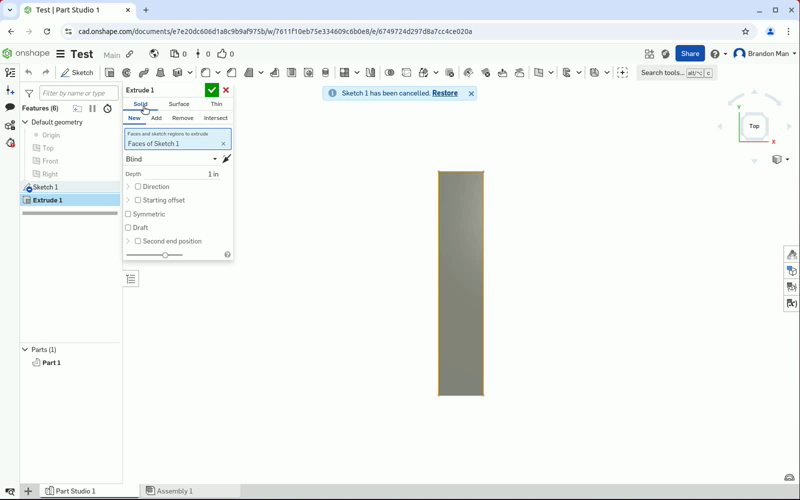
click(143, 106)
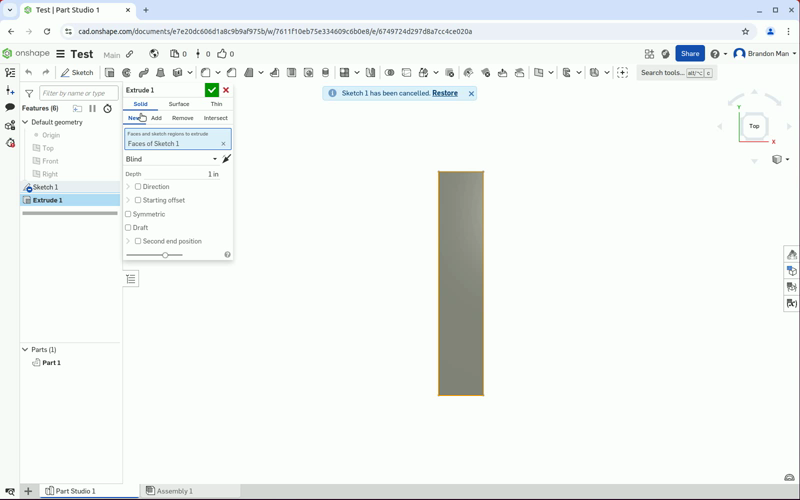
mouse_move(137, 120)
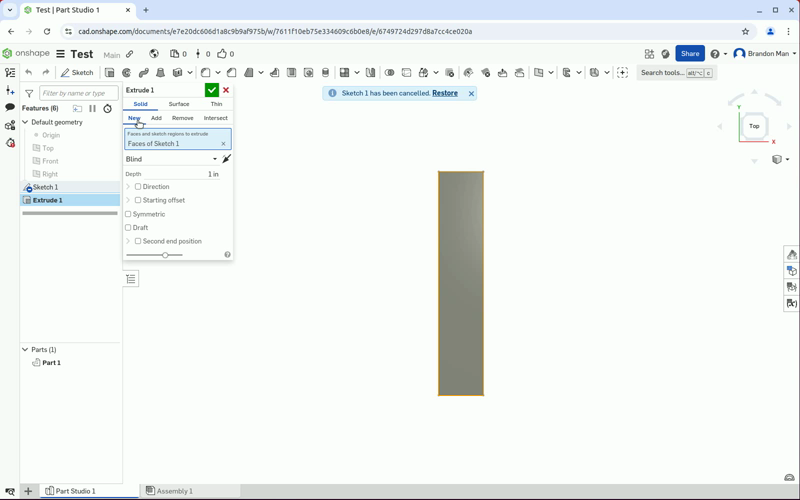
click(137, 120)
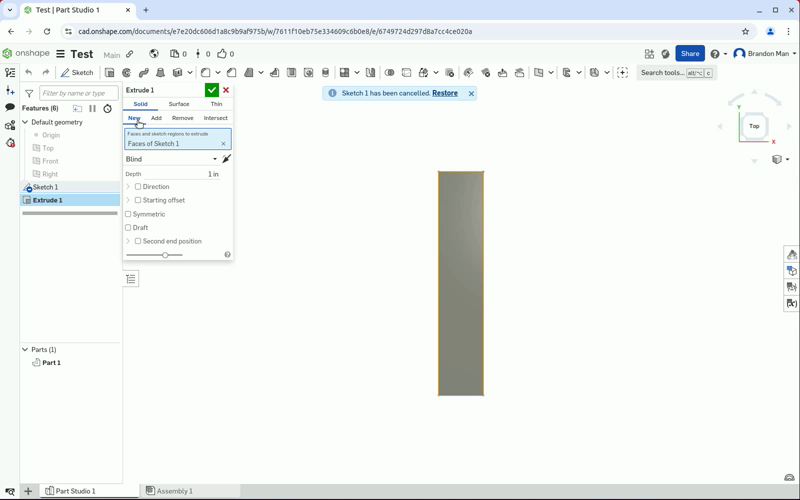
key(tab, 4)
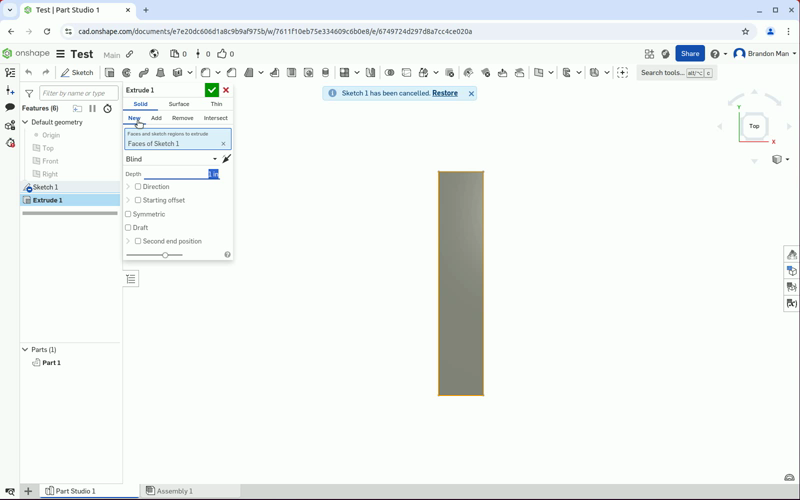
text(1.926)
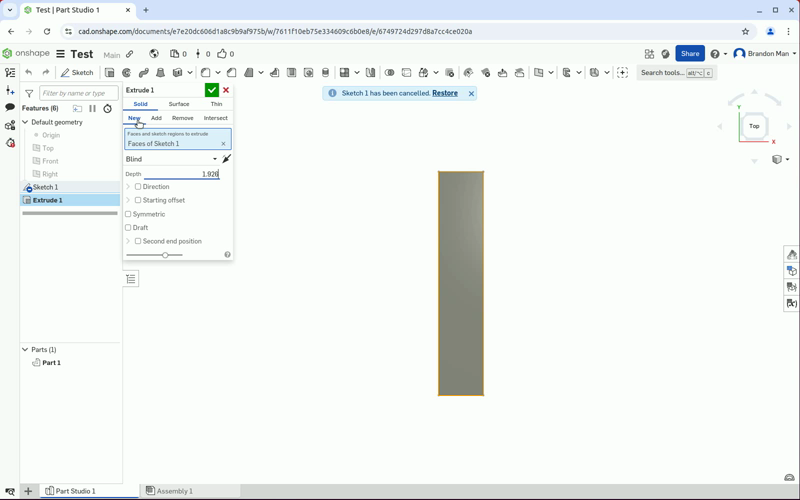
key(enter)
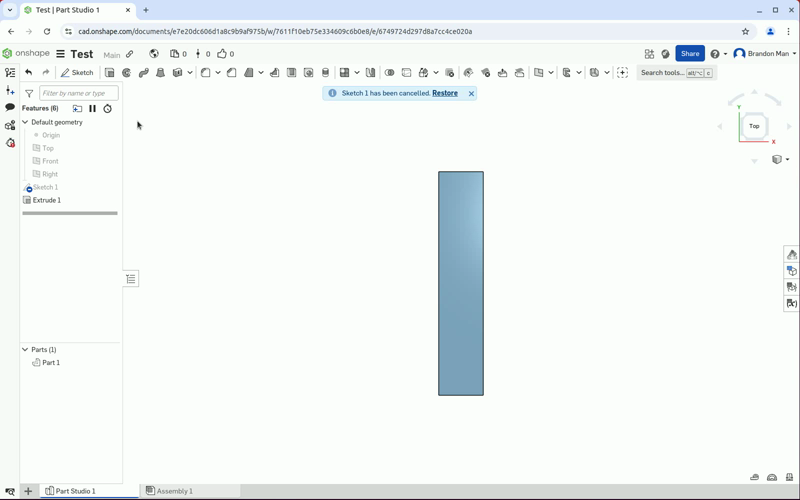
key(shift+h)
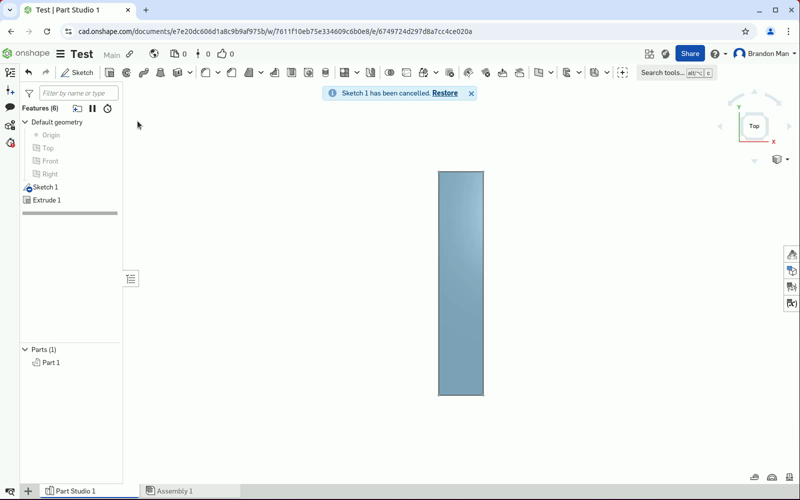
key(shift+h)
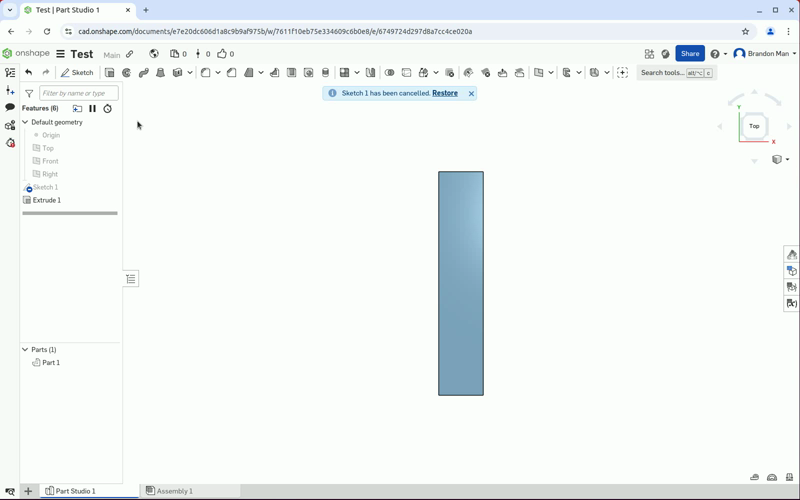
mouse_move(73, 189)
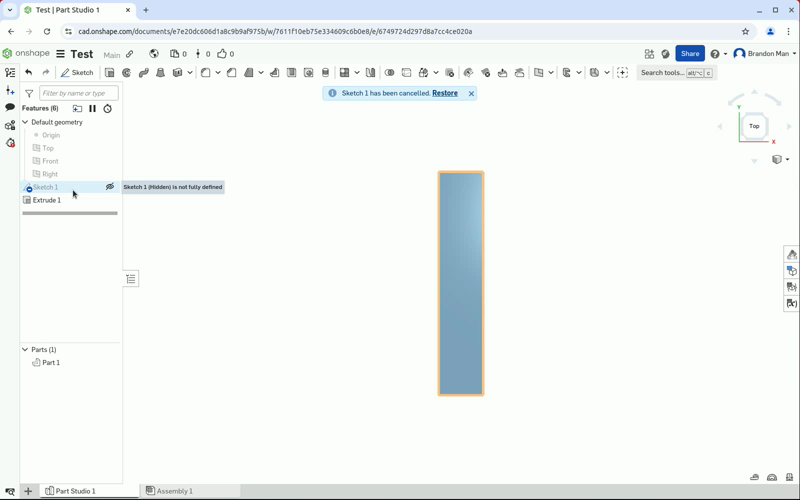
click(73, 189)
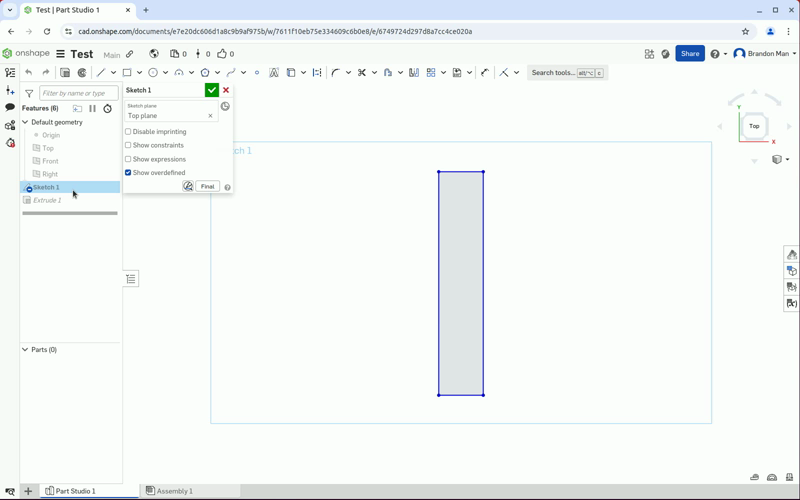
mouse_move(229, 92)
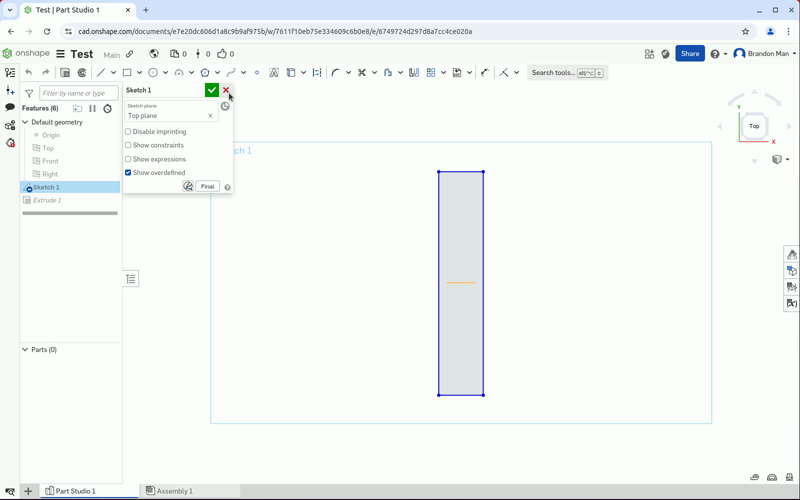
click(229, 92)
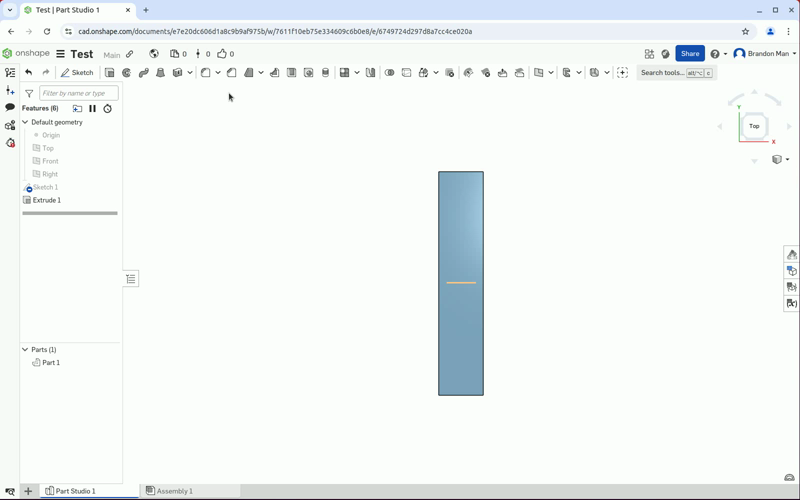
mouse_move(541, 75)
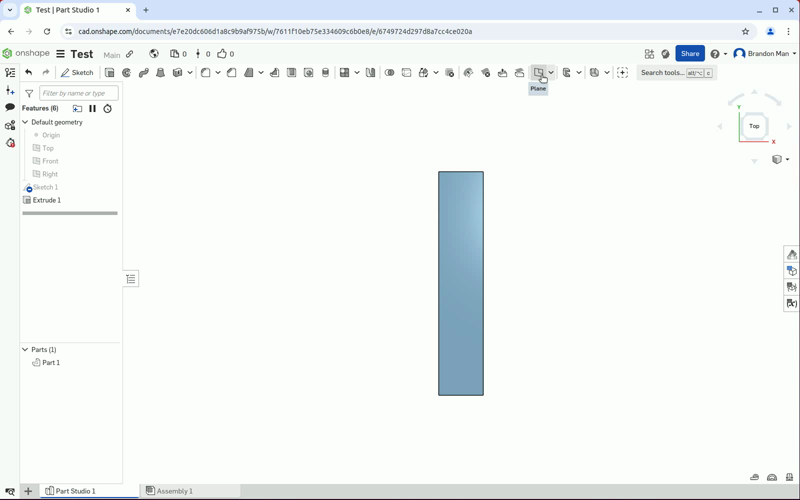
click(541, 75)
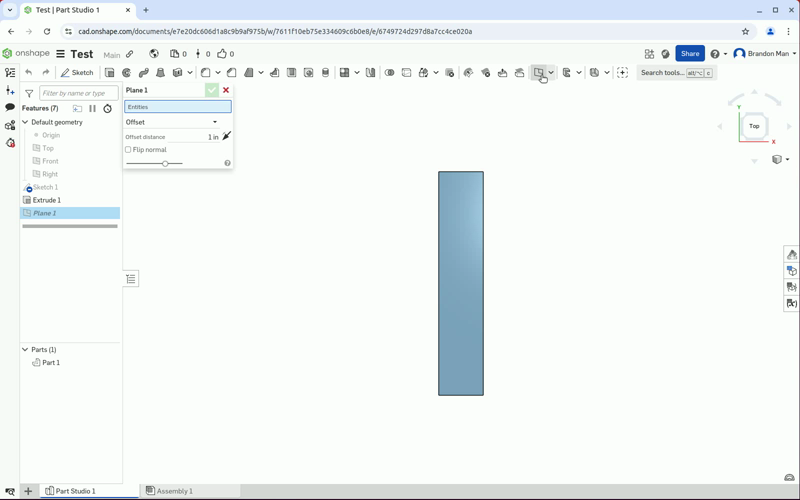
mouse_move(73, 150)
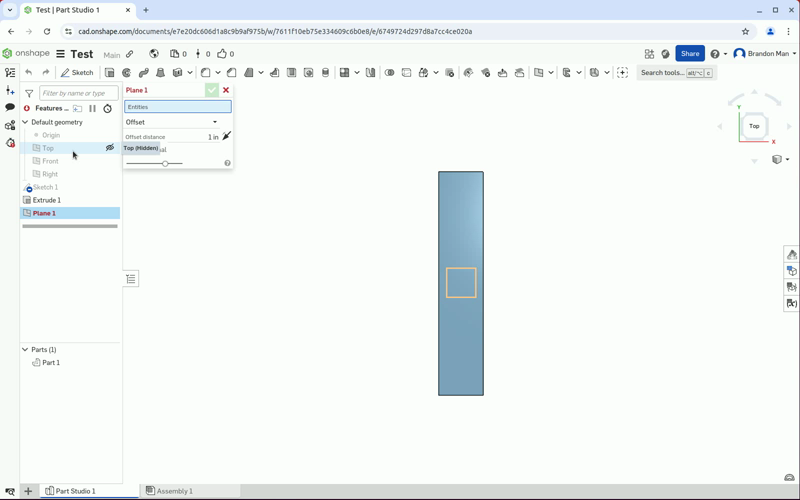
click(73, 150)
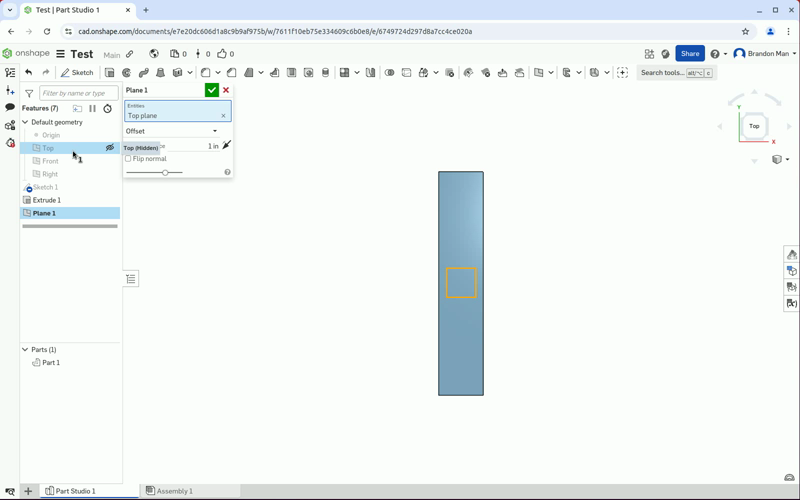
key(tab, 2)
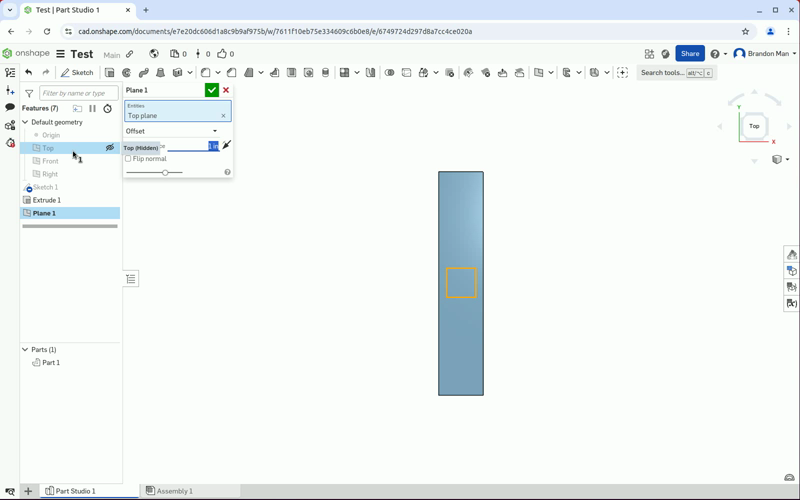
text(1.91)
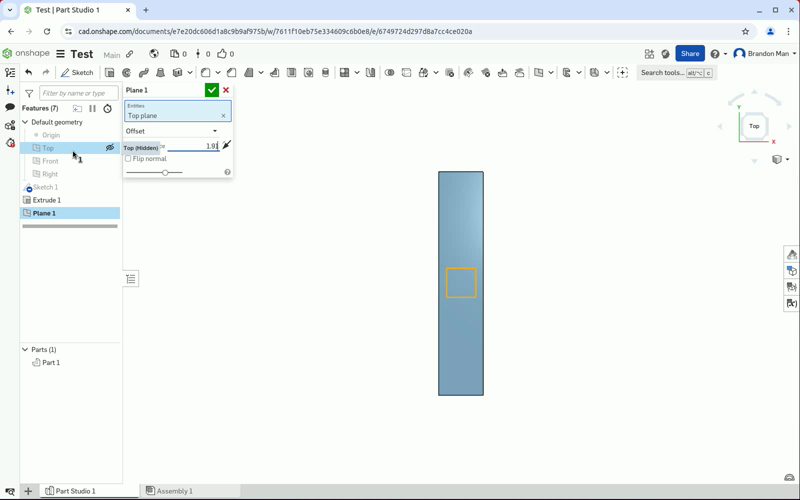
key(enter, 2)
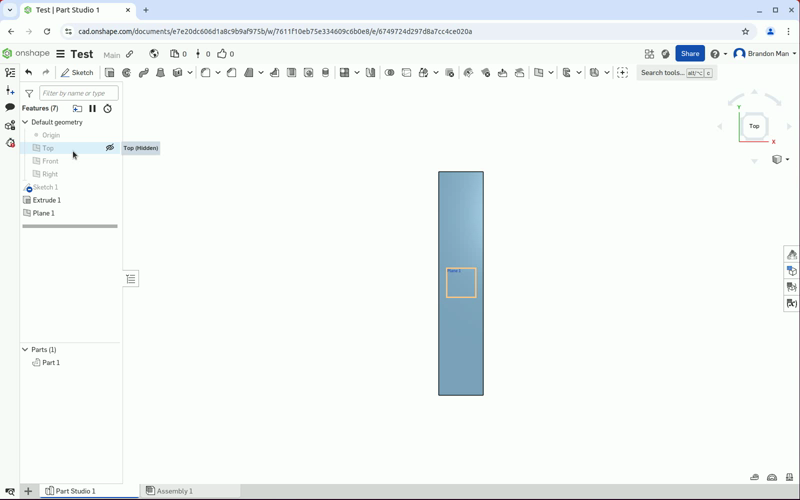
key(shift+s)
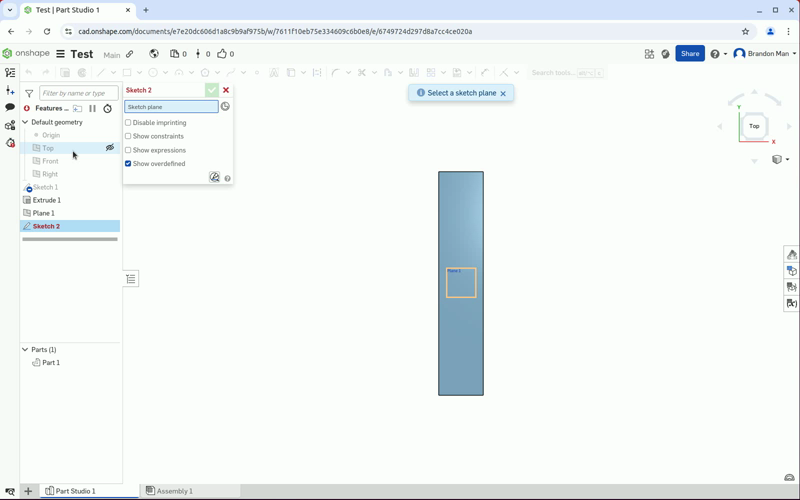
mouse_move(73, 215)
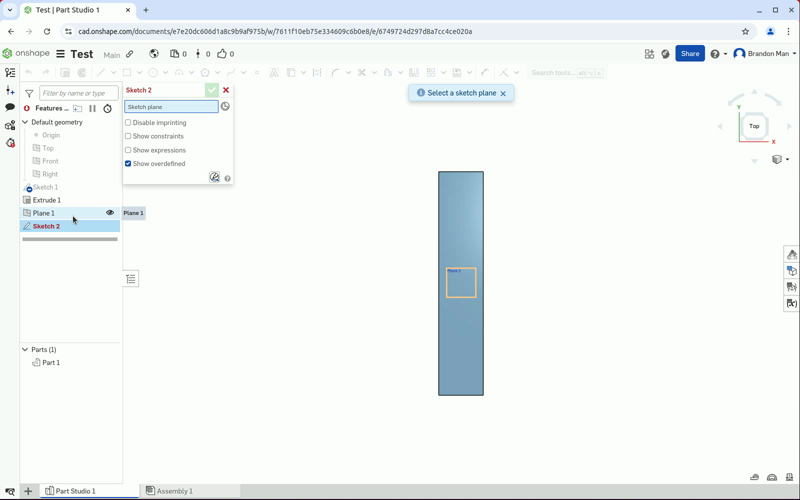
click(73, 215)
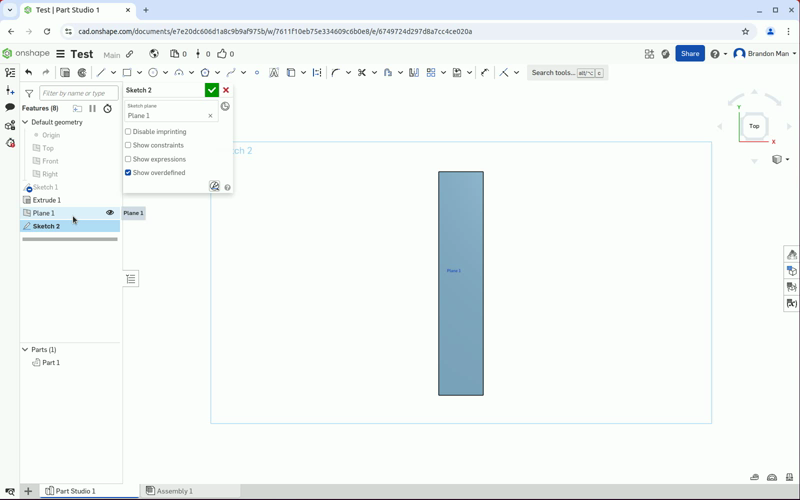
mouse_move(73, 352)
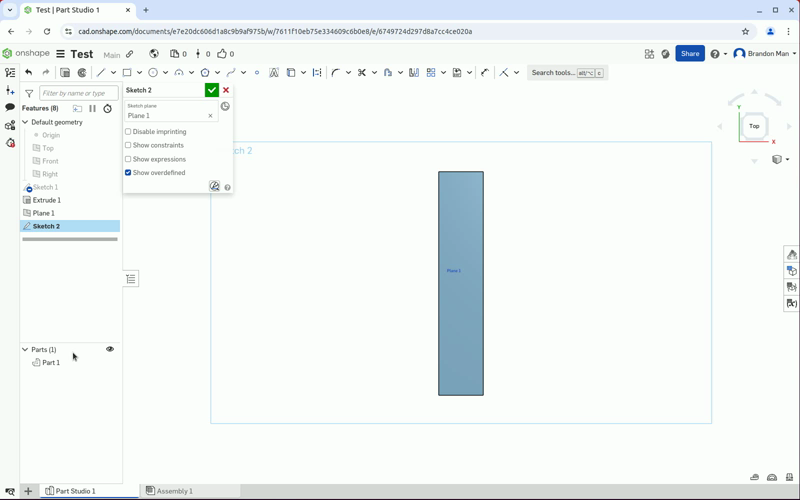
key(y)
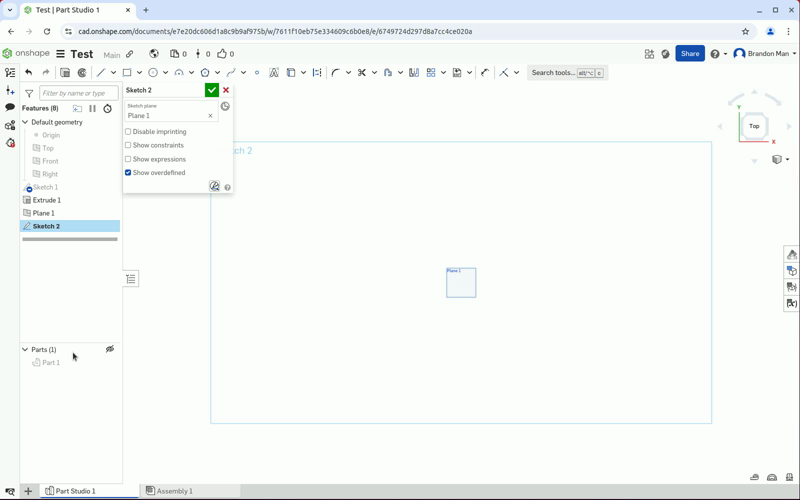
key(l)
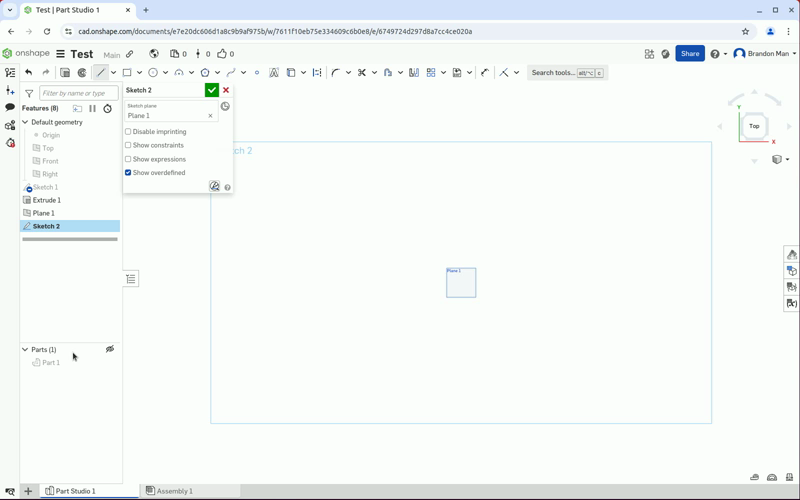
key_down(shift)
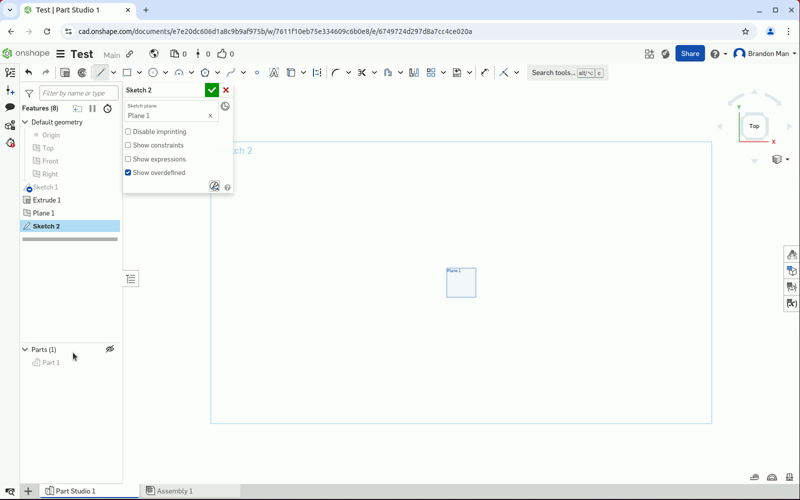
mouse_move(454, 386)
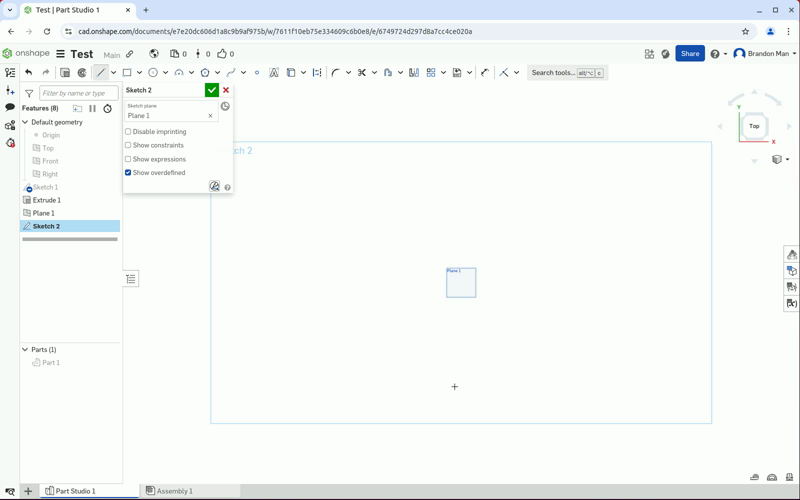
click(454, 386)
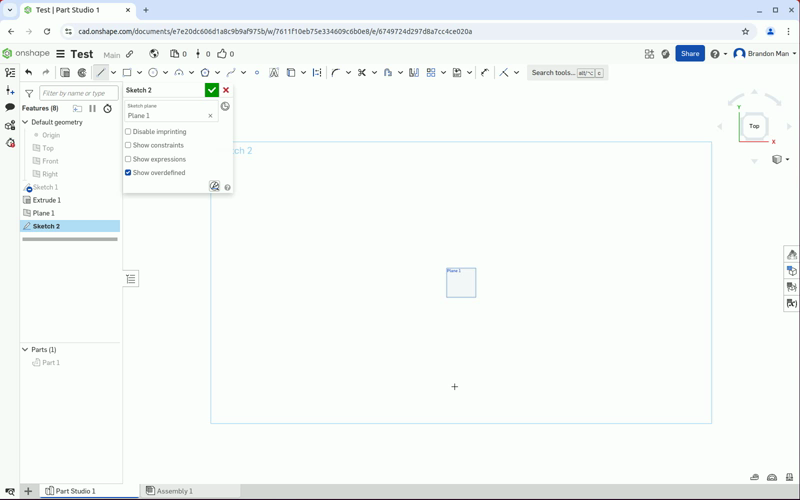
key_up(shift)
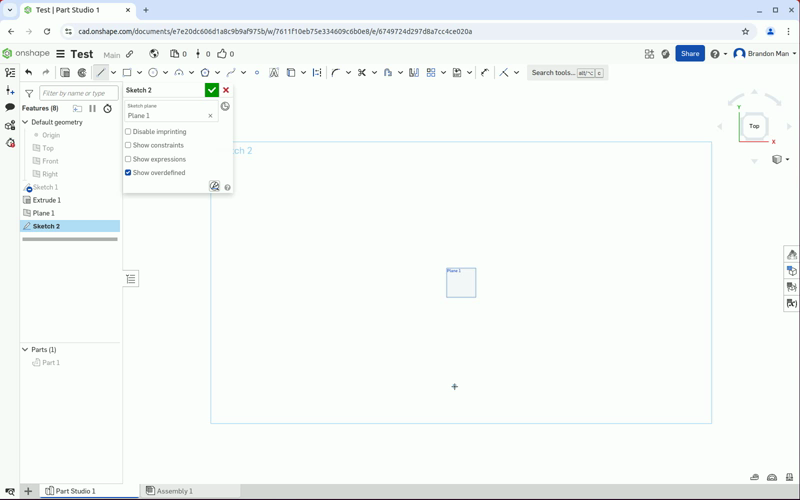
key_down(shift)
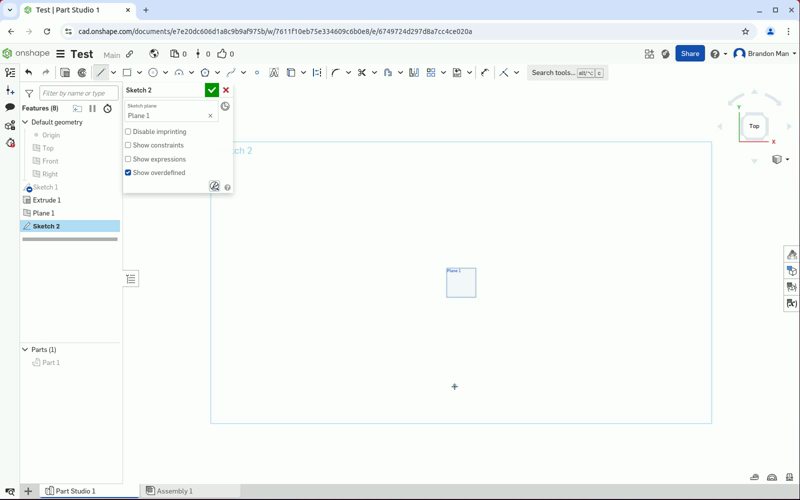
mouse_move(484, 386)
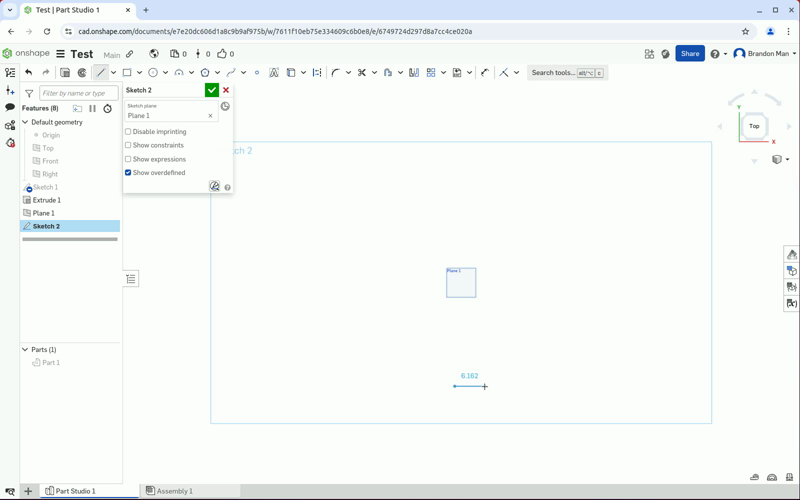
mouse_move(465, 386)
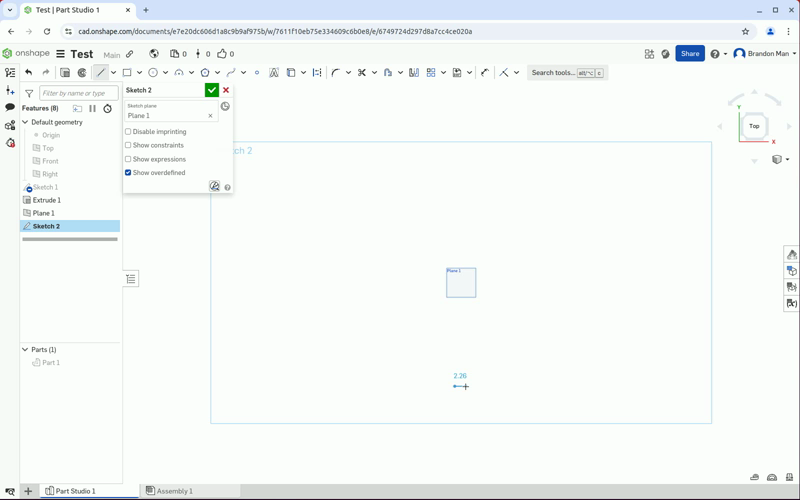
click(465, 386)
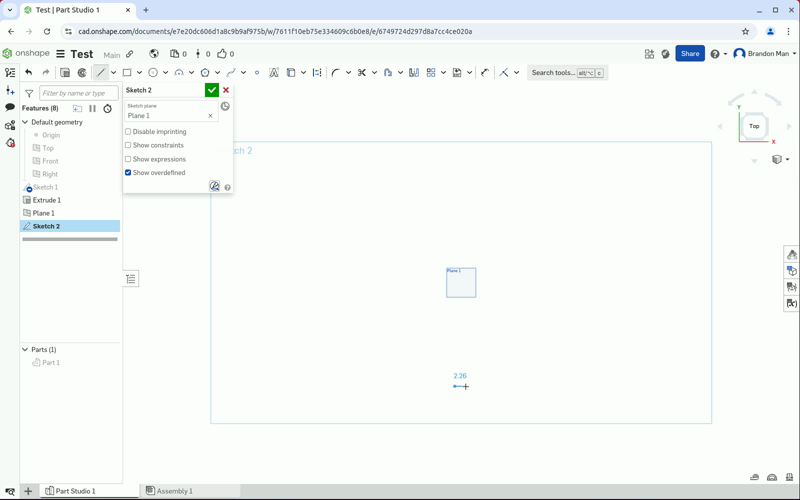
key_up(shift)
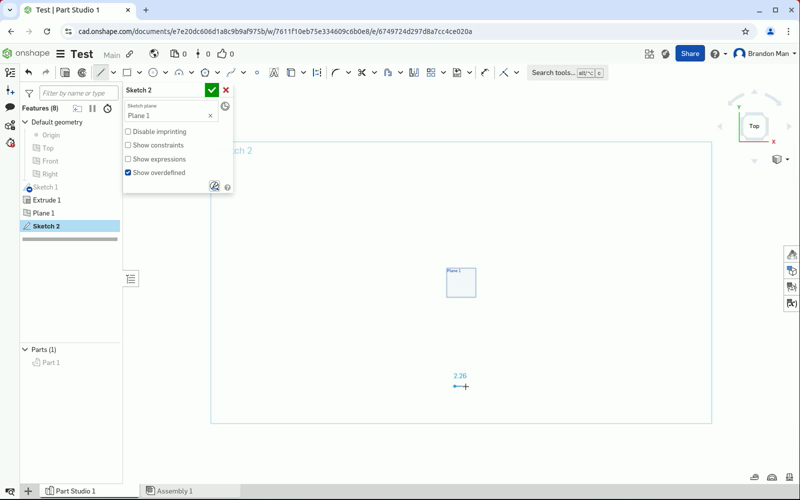
key_down(shift)
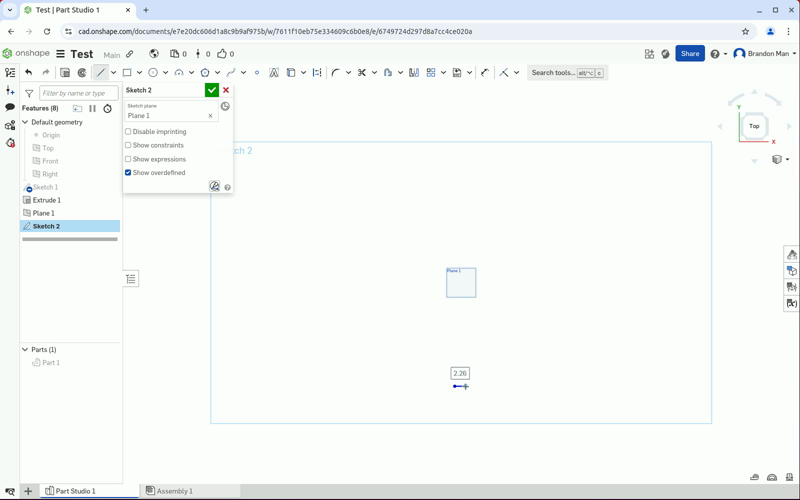
mouse_move(465, 180)
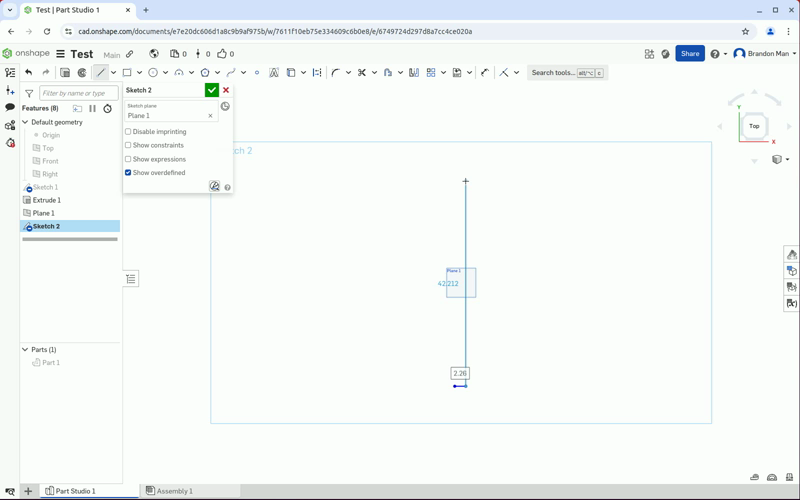
click(465, 180)
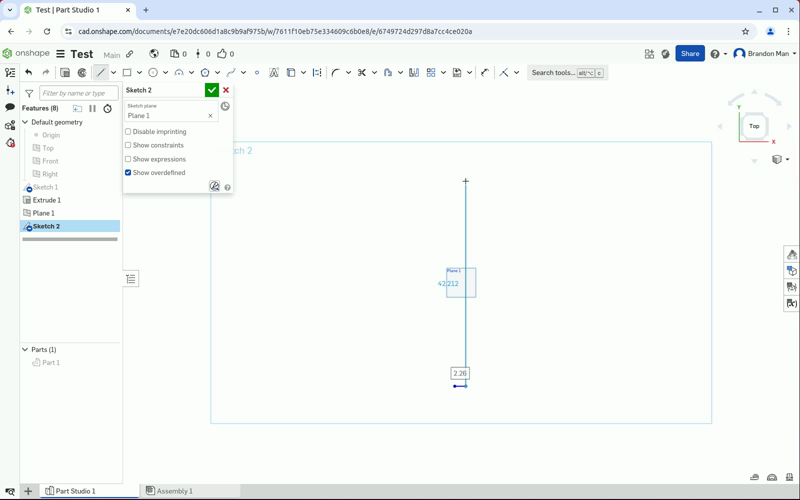
key_up(shift)
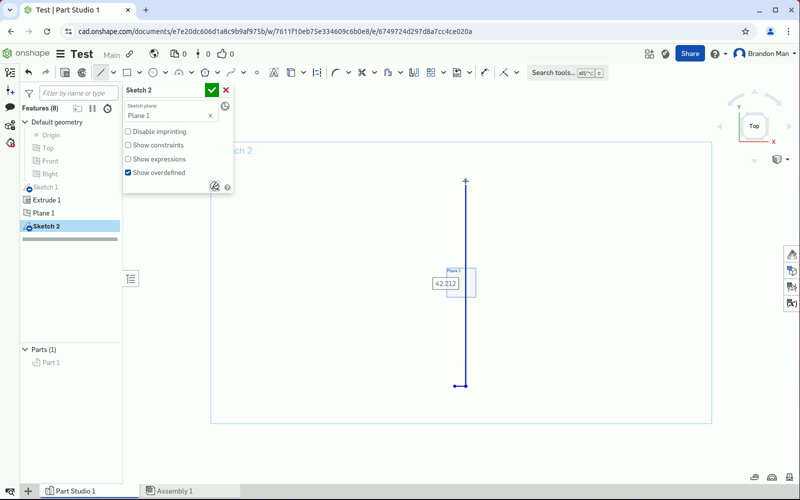
key_down(shift)
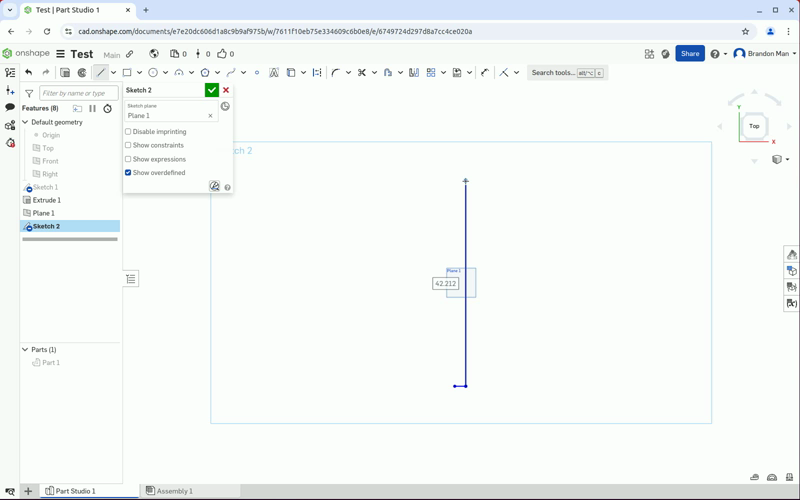
mouse_move(495, 180)
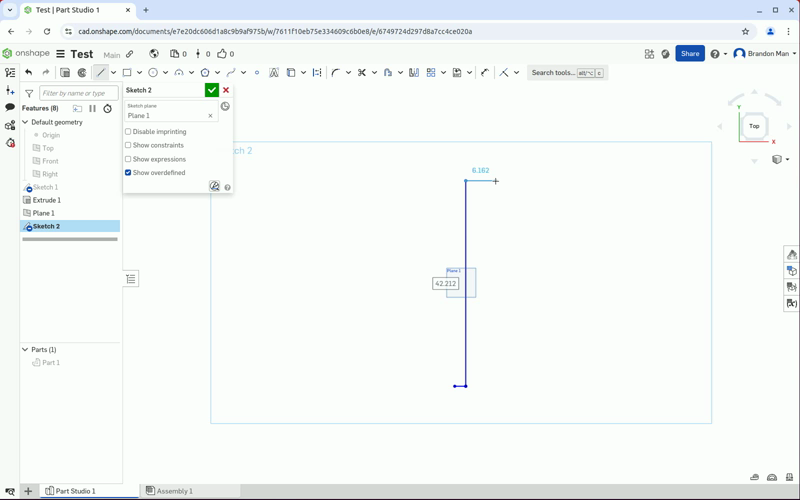
mouse_move(454, 180)
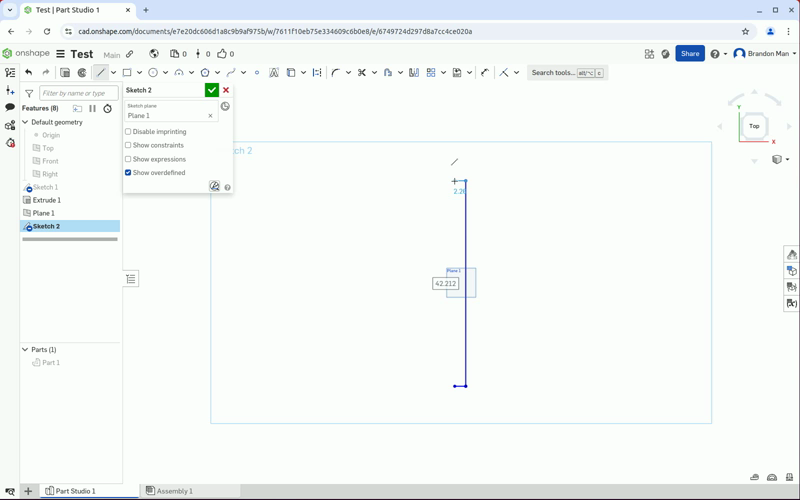
click(454, 180)
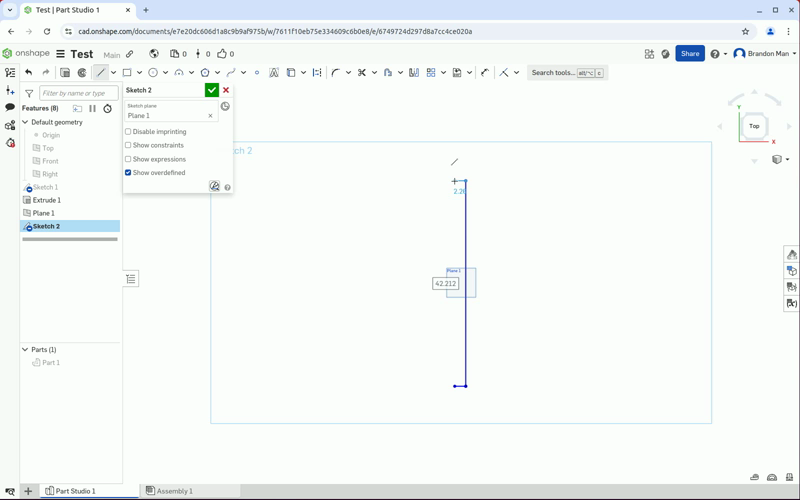
key_up(shift)
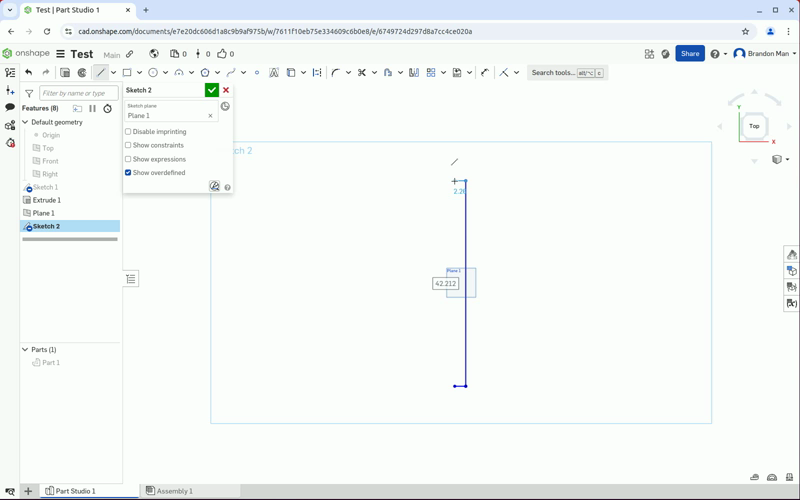
key_down(shift)
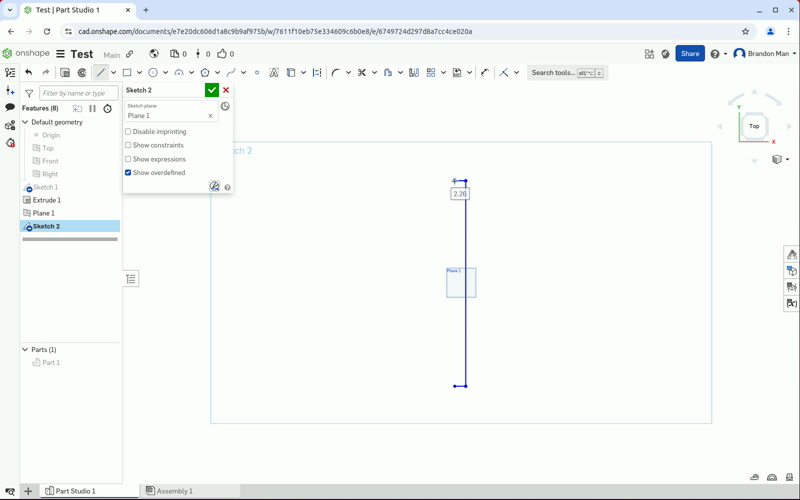
mouse_move(454, 386)
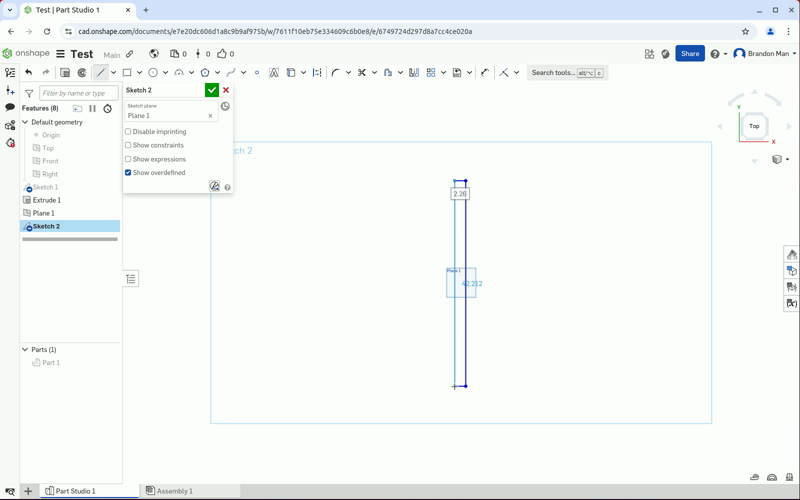
key_up(shift)
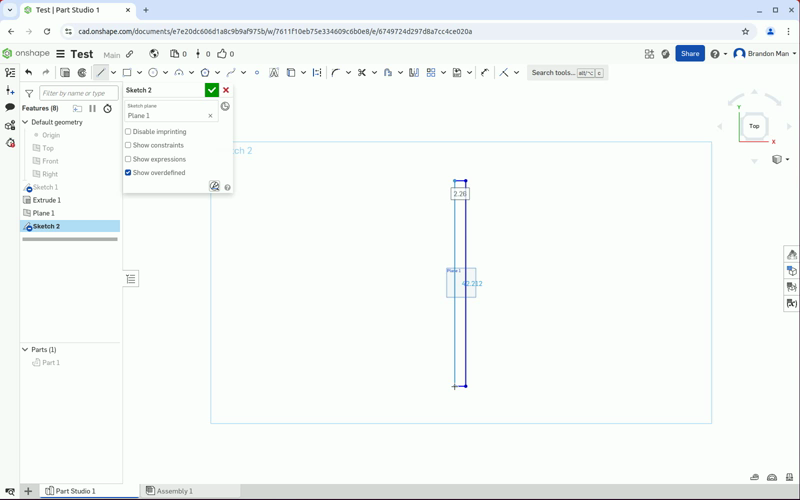
click(454, 386)
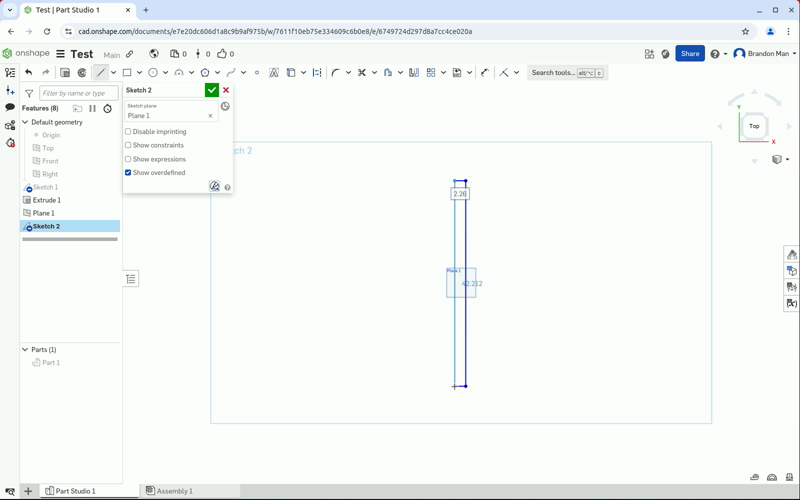
key(esc)
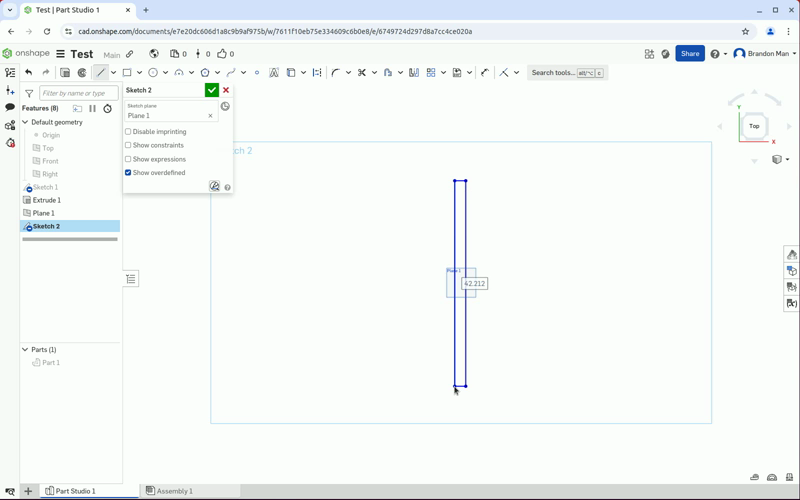
mouse_move(457, 232)
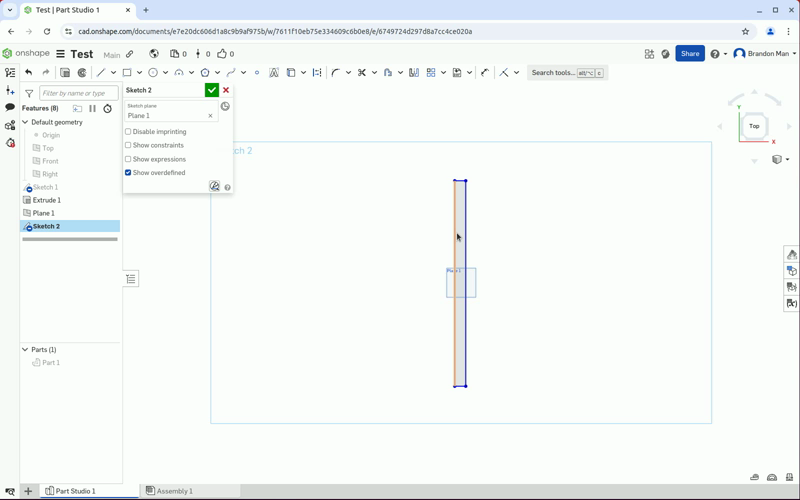
click(457, 232)
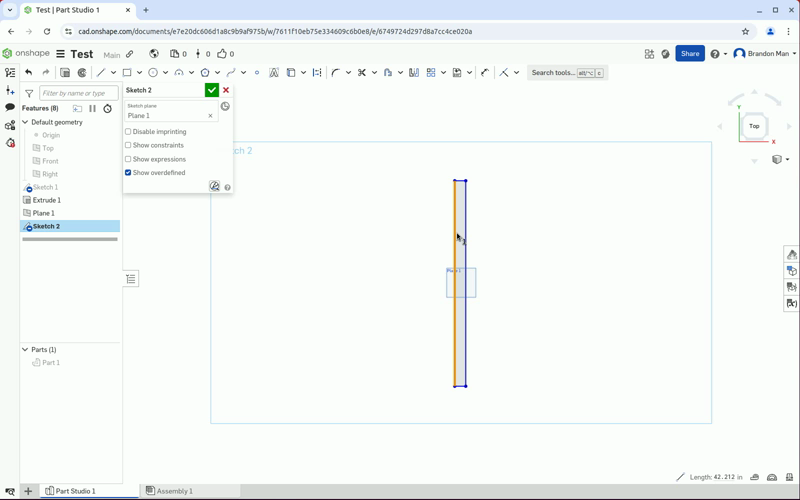
mouse_move(73, 352)
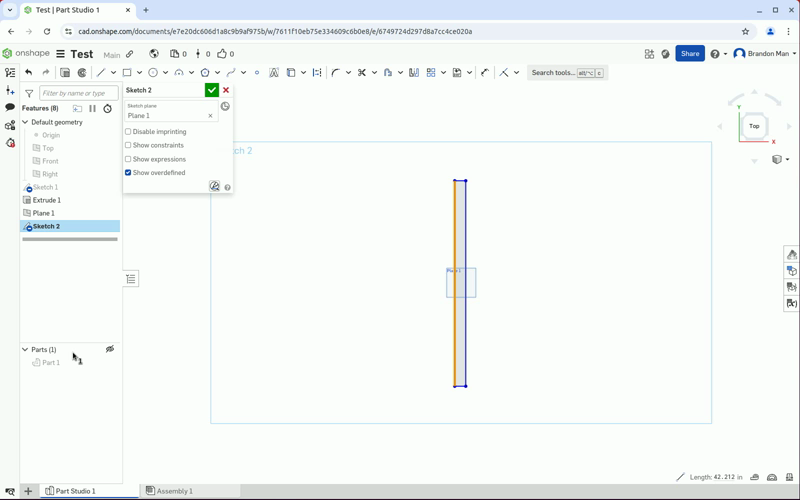
key(shift+y)
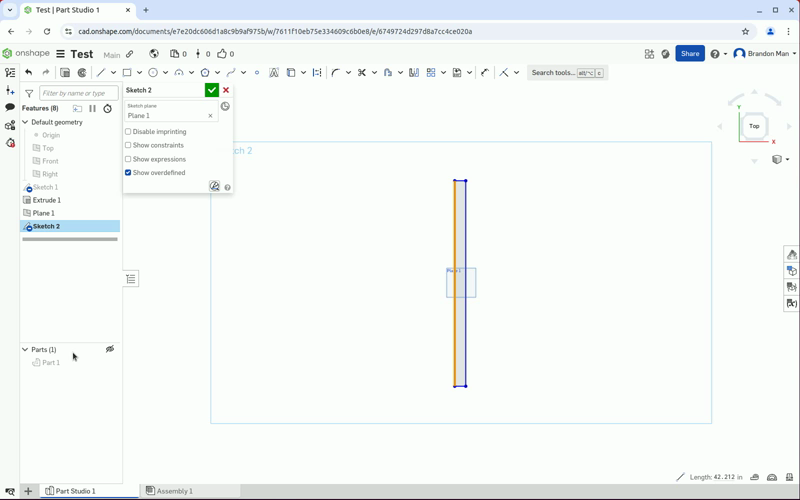
key(shift+e)
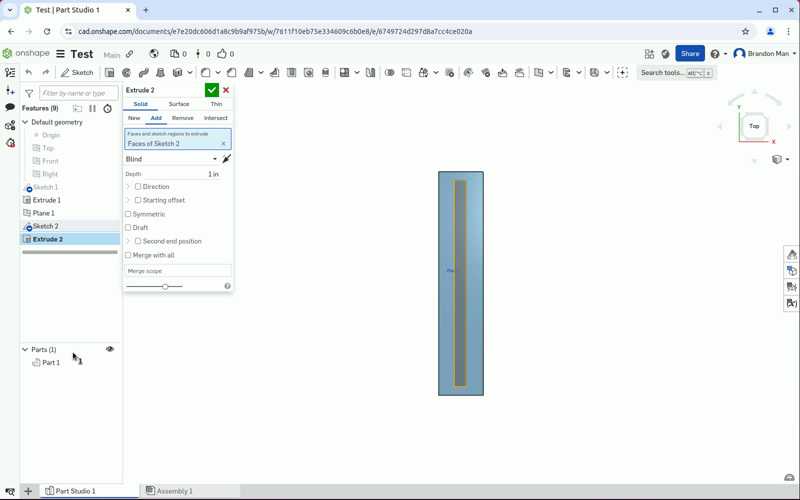
mouse_move(143, 106)
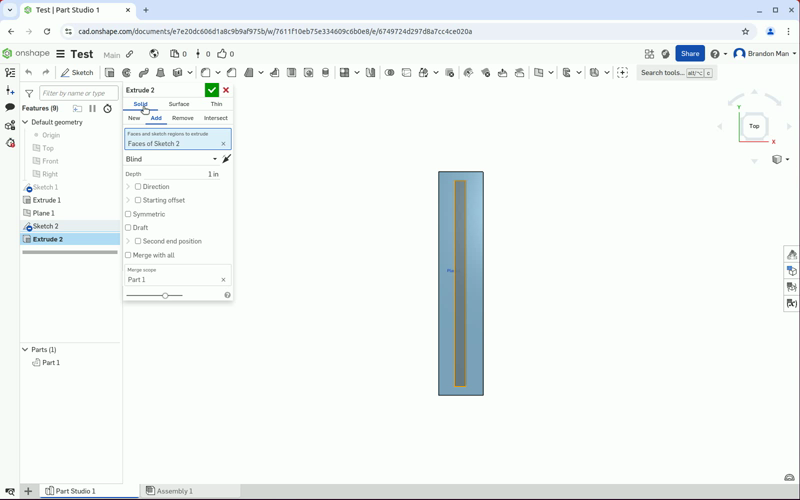
click(143, 106)
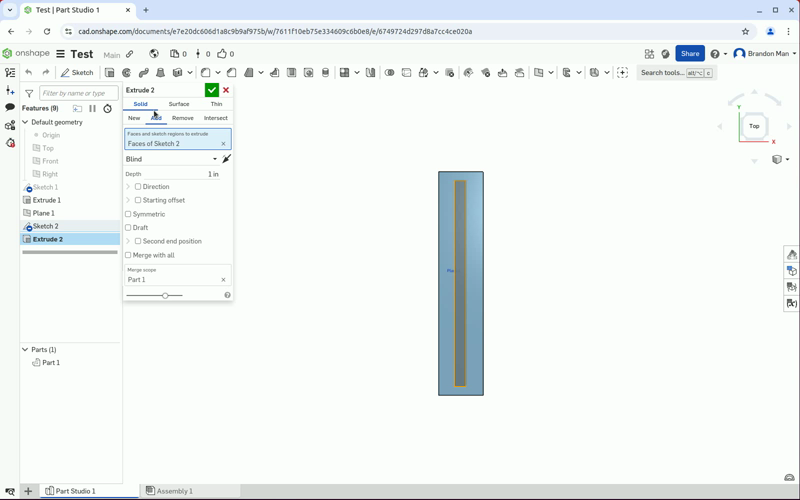
mouse_move(186, 120)
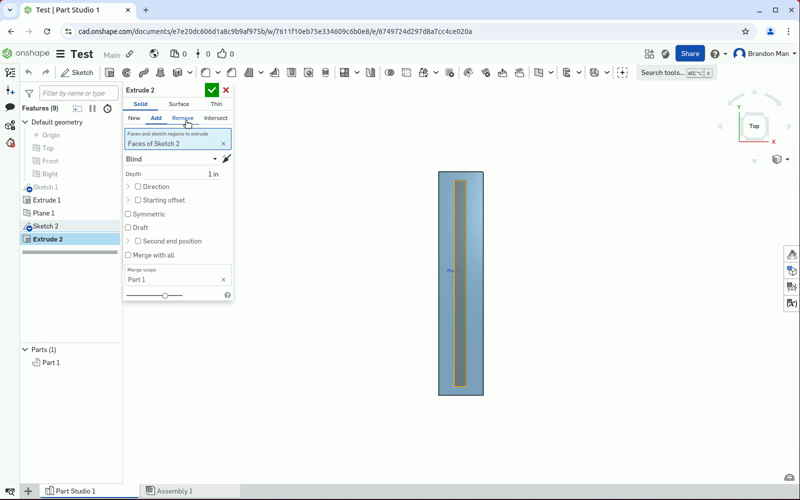
click(186, 120)
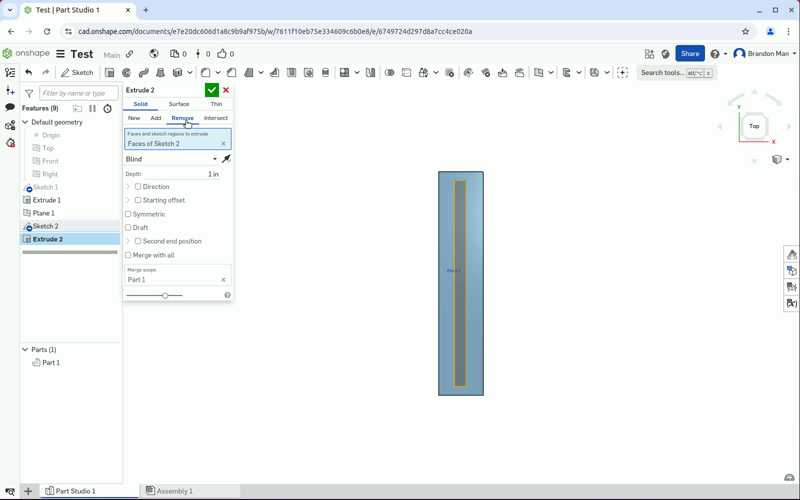
key(tab, 4)
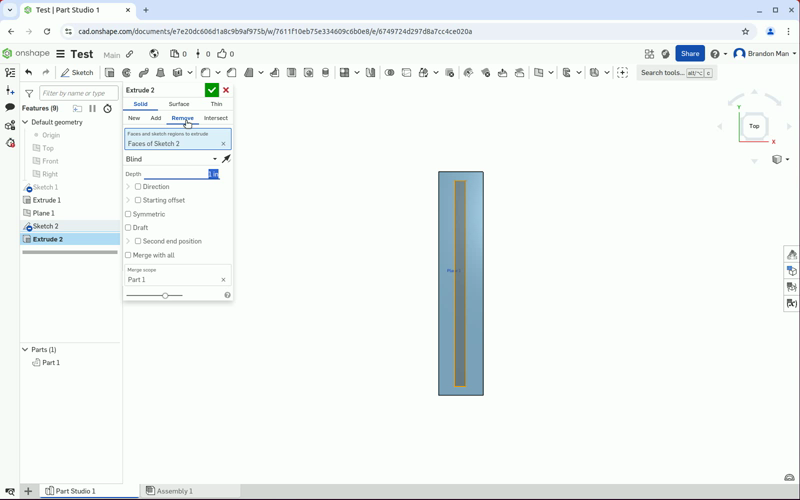
text(1.926)
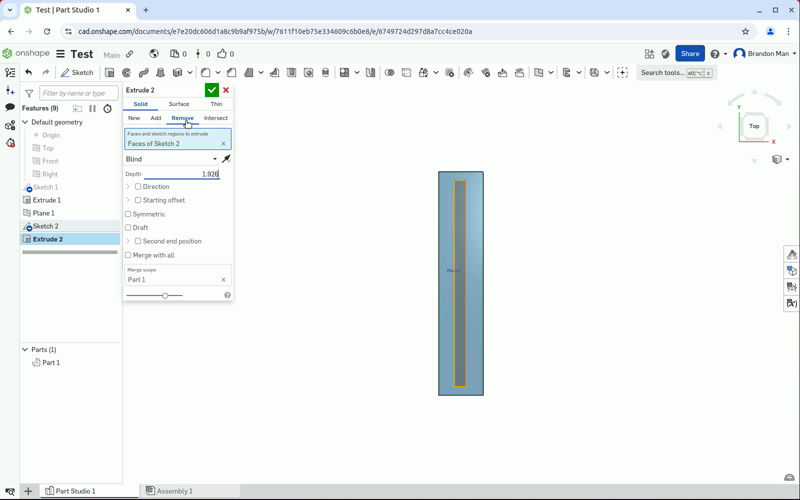
key(tab, 6)
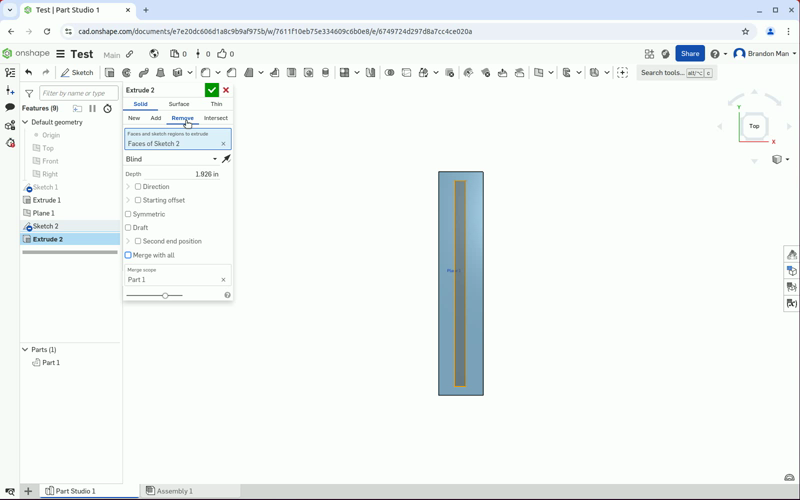
key(space)
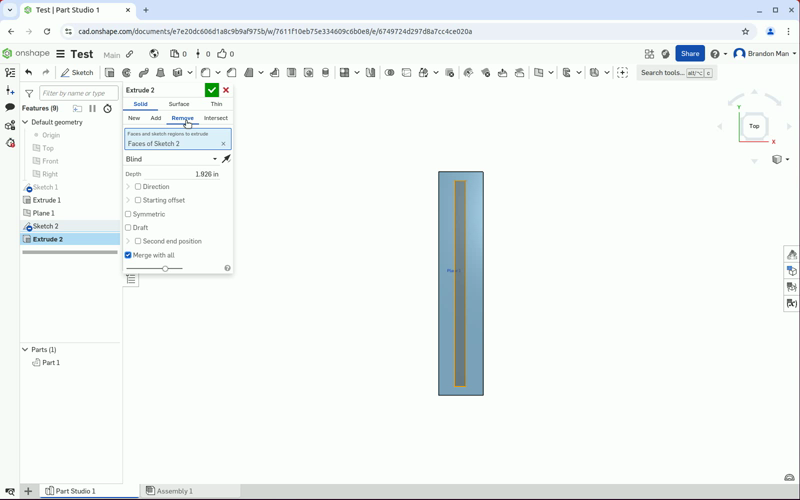
key(enter)
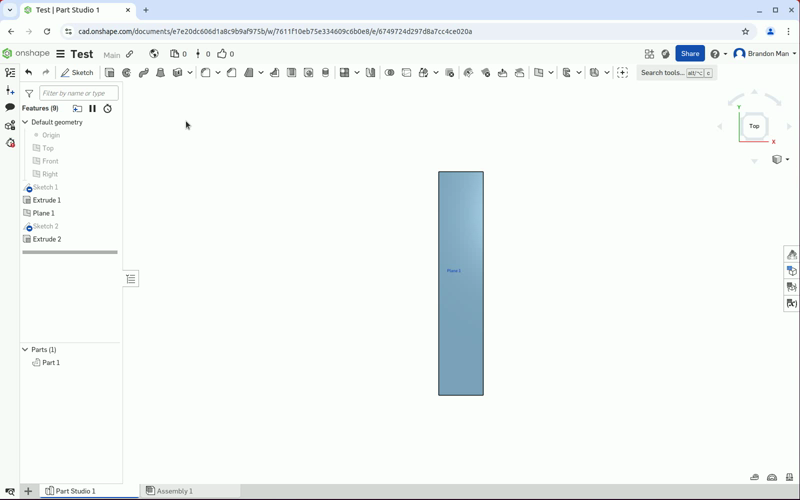
key(shift+h)
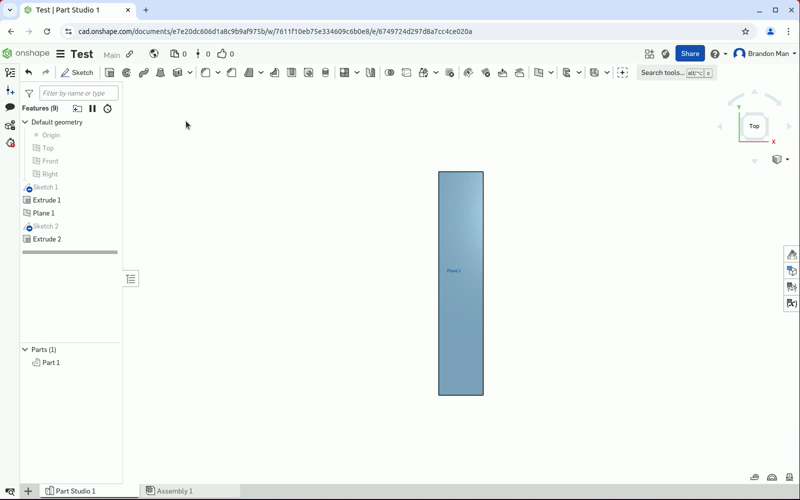
key(shift+h)
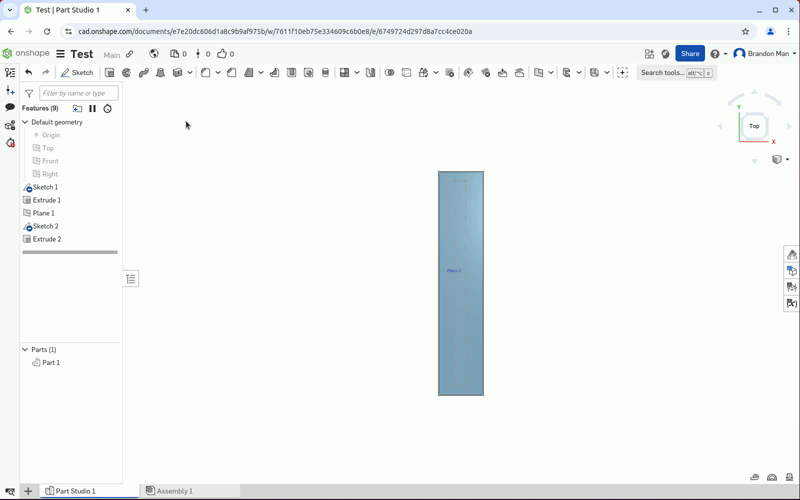
key(shift+7)
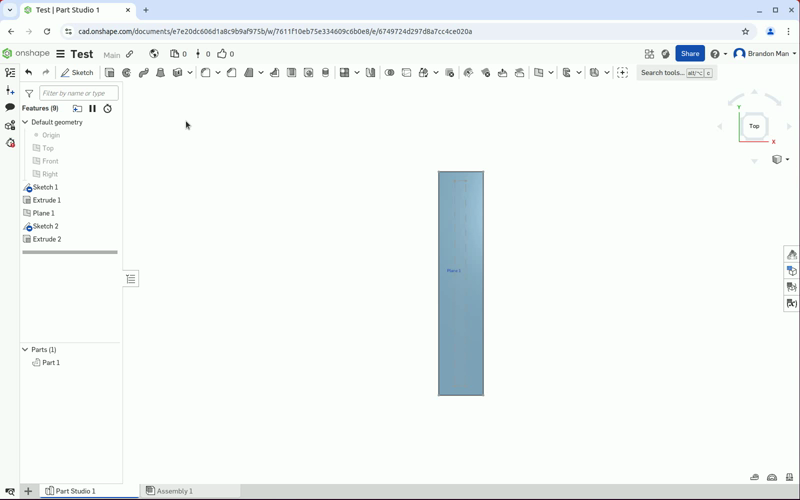
key(up, 3)
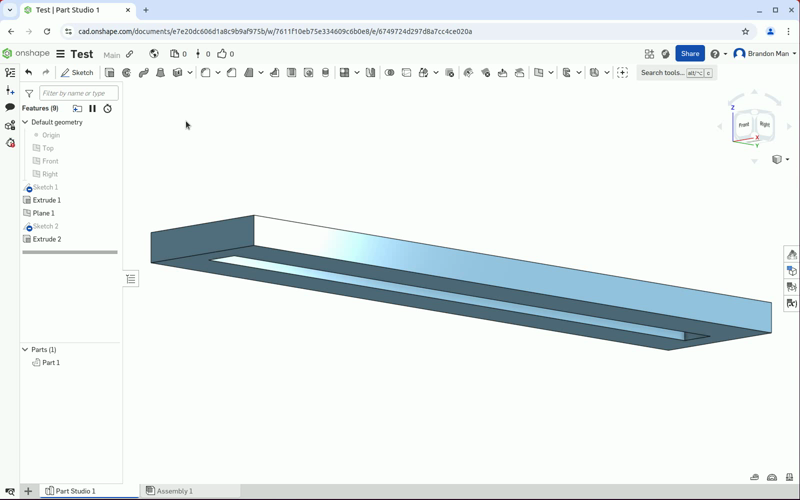
key(left, 3)
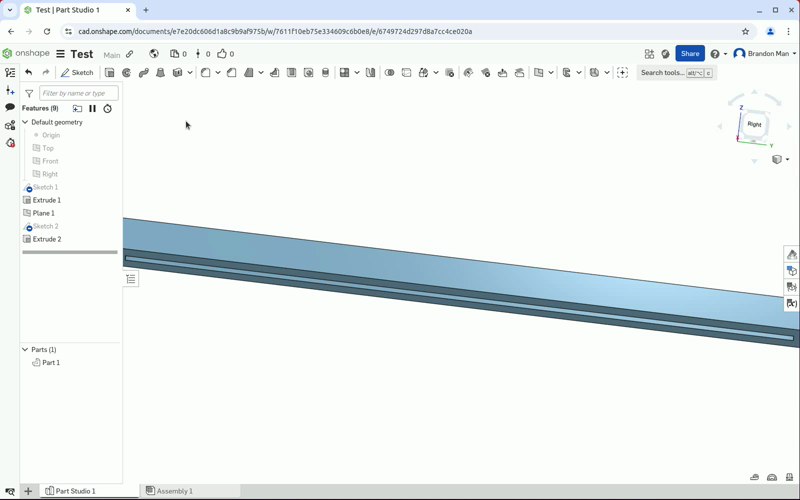
key(right, 3)
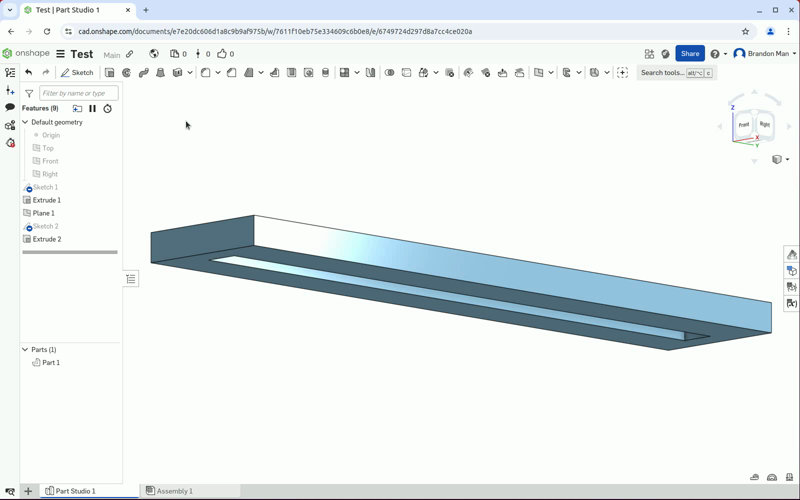
key(down, 3)
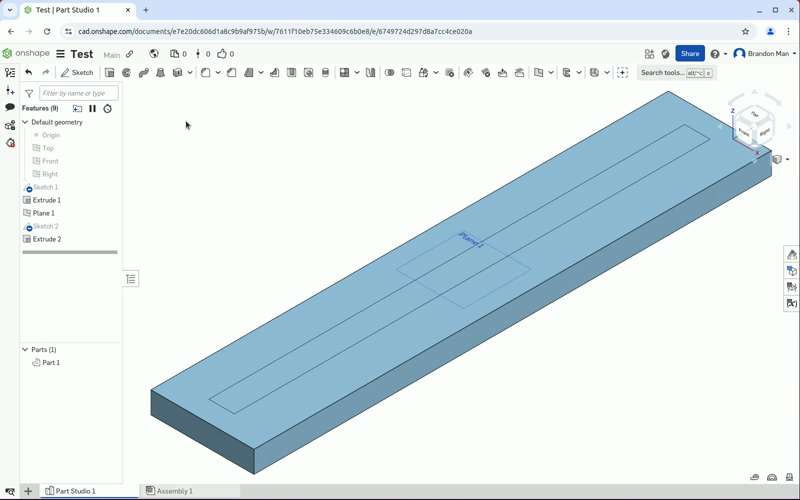
mouse_move(73, 189)
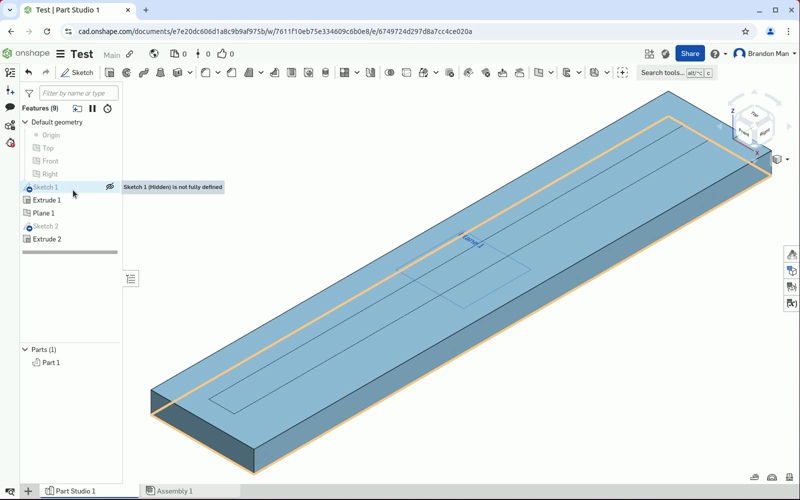
click(73, 189)